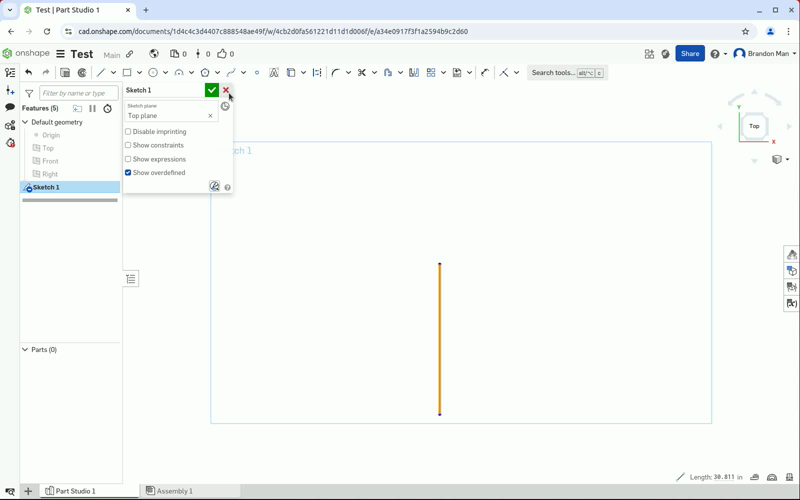
key(shift+h)
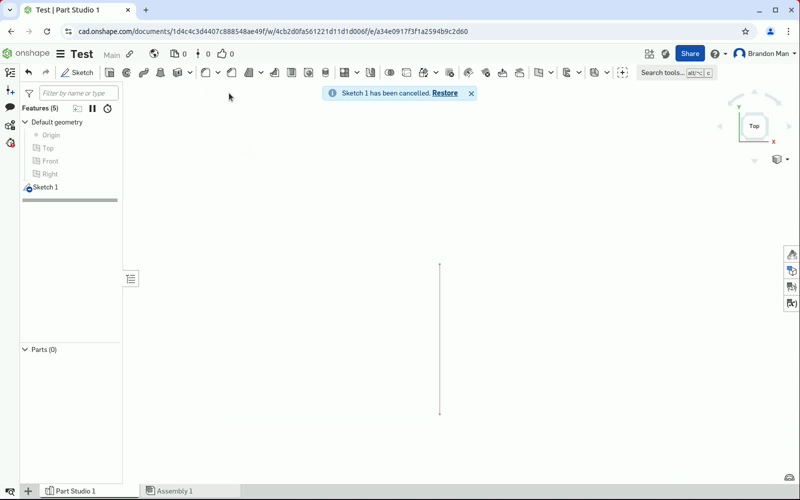
key(shift+s)
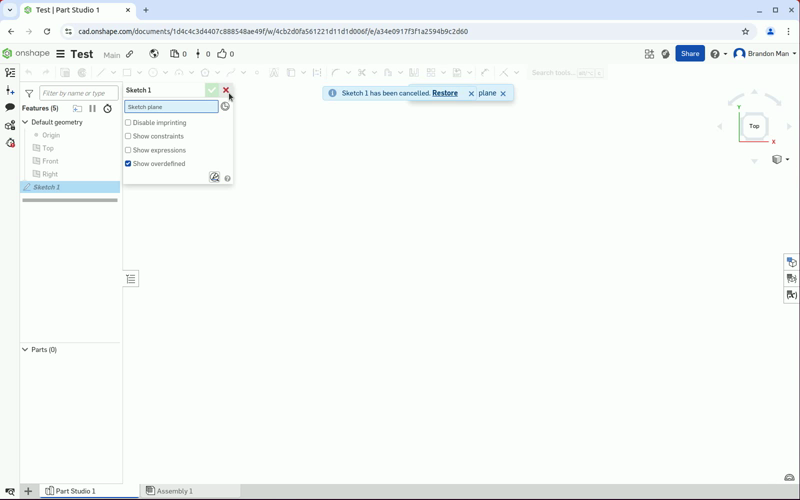
mouse_move(73, 150)
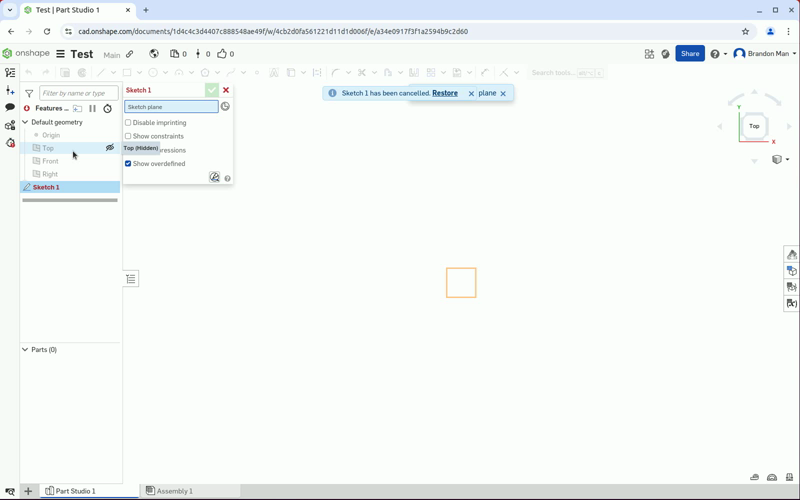
click(73, 150)
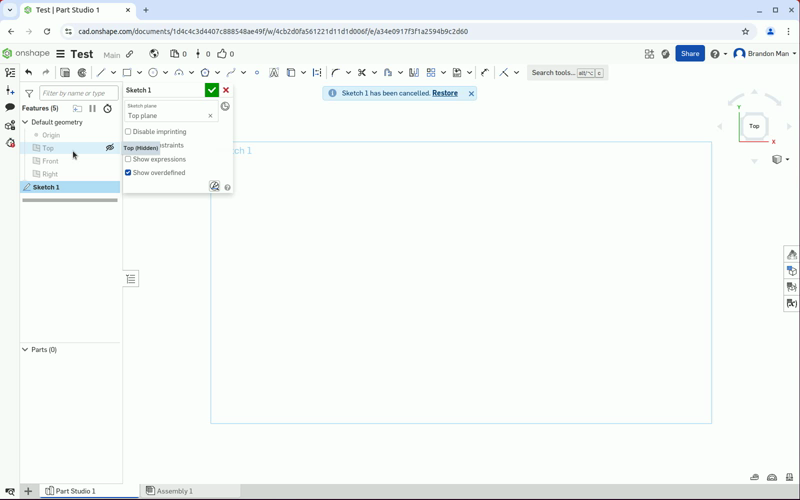
mouse_move(73, 352)
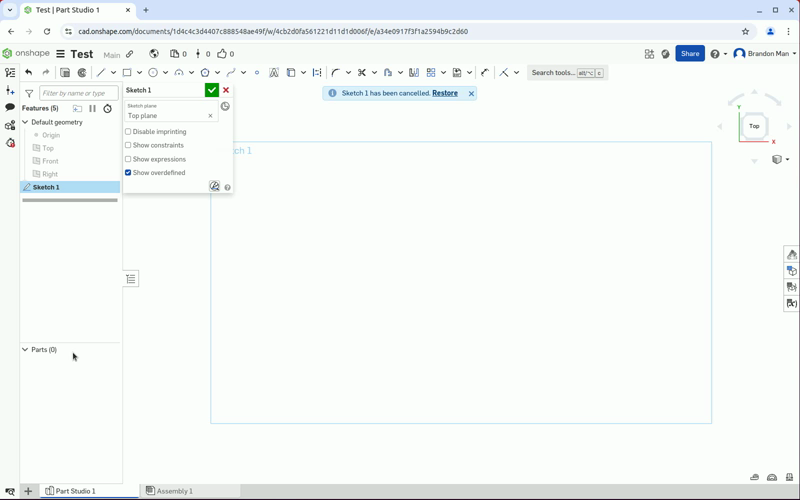
key(y)
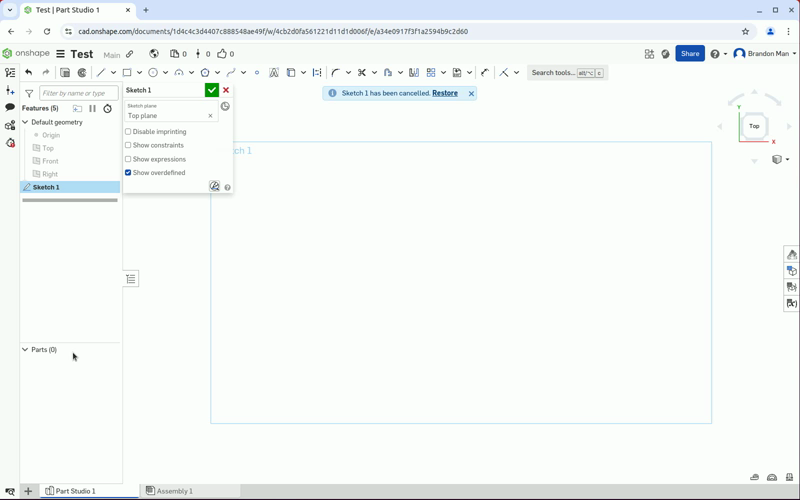
key(c)
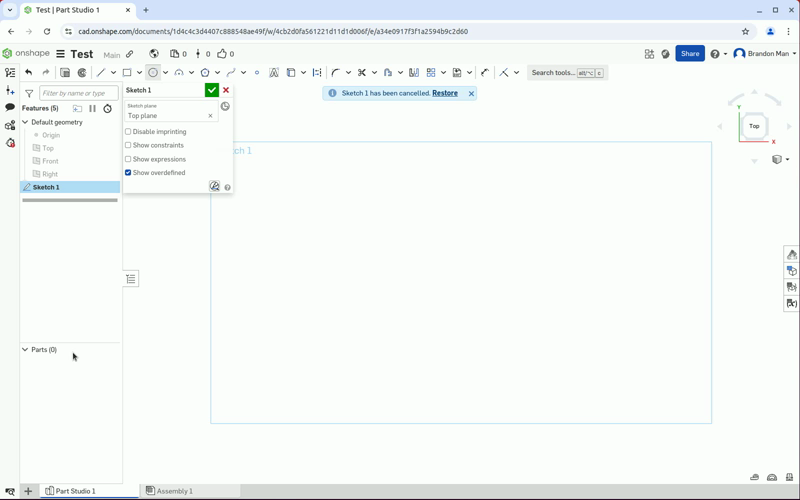
key_down(shift)
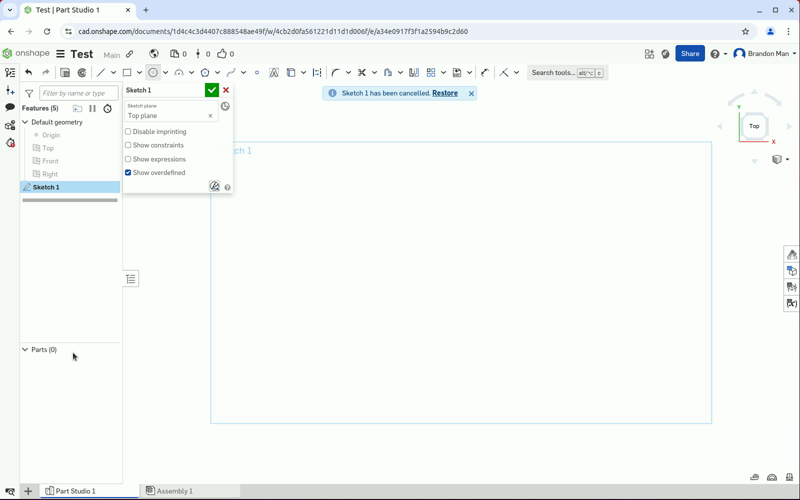
mouse_move(461, 282)
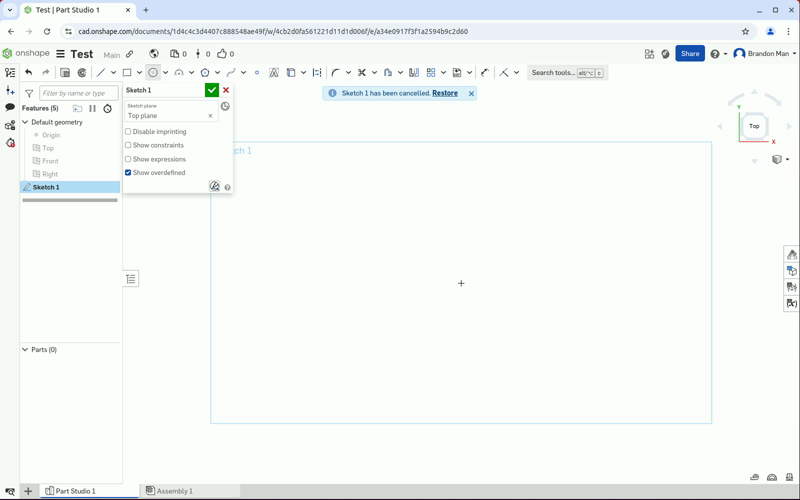
click(461, 282)
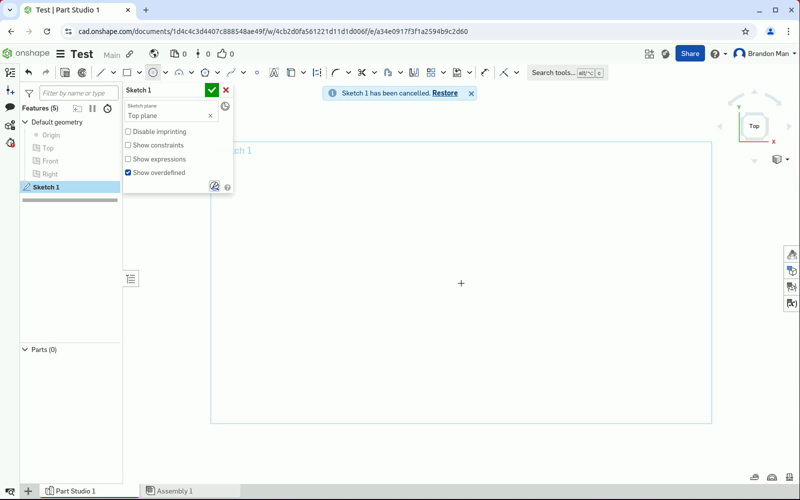
key_up(shift)
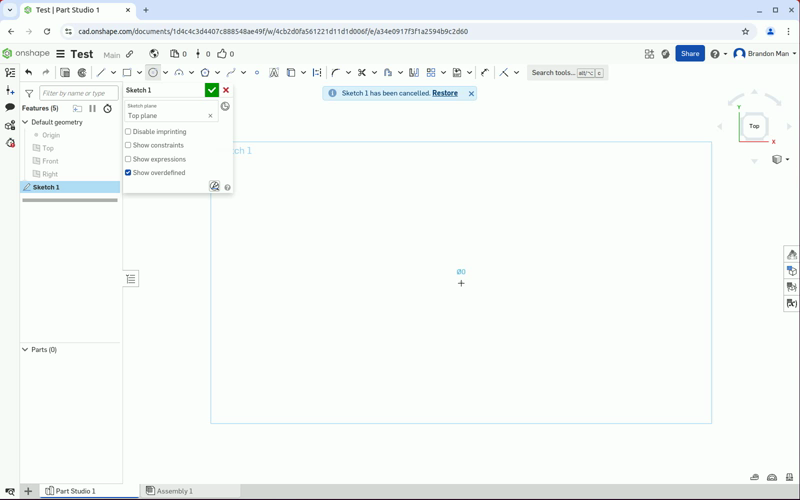
mouse_move(572, 282)
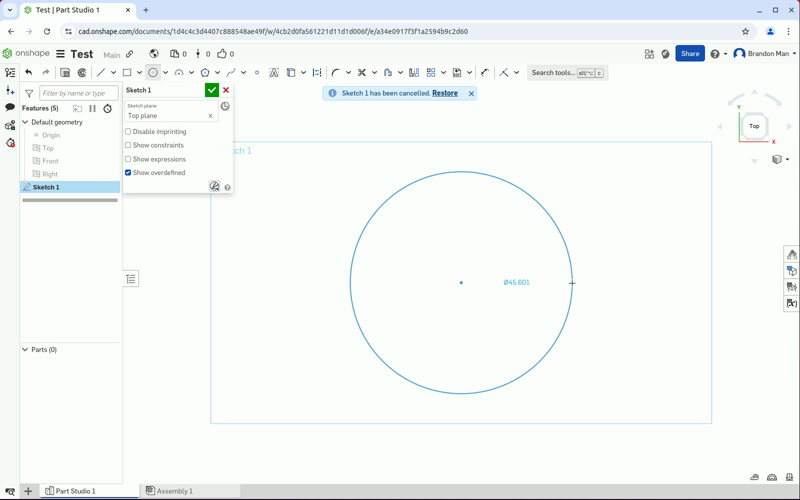
click(572, 282)
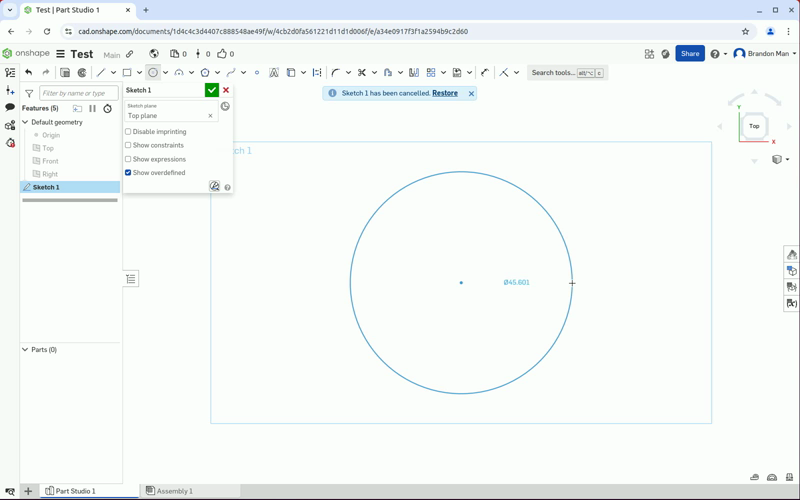
key(esc)
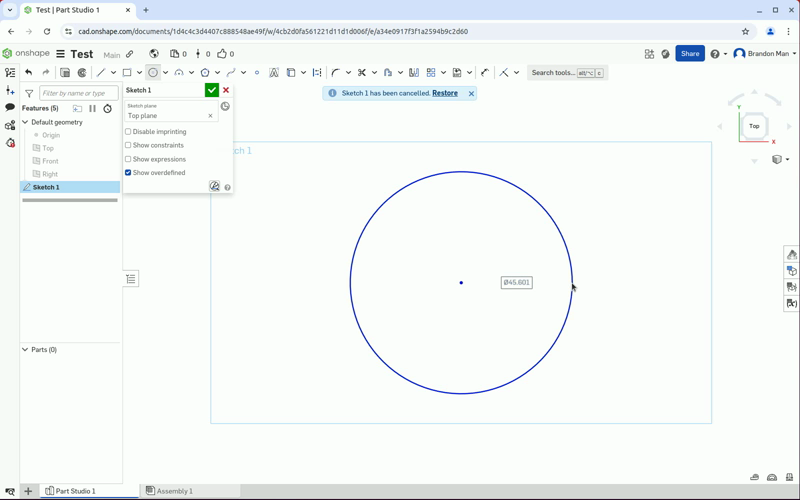
mouse_move(446, 280)
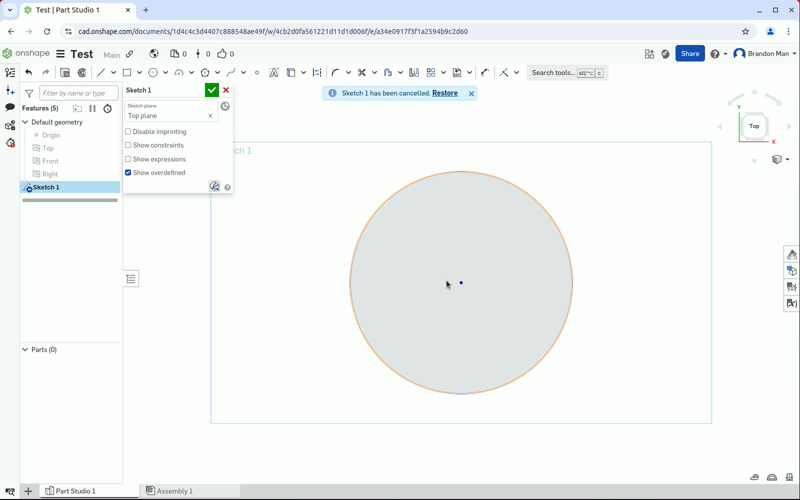
click(446, 280)
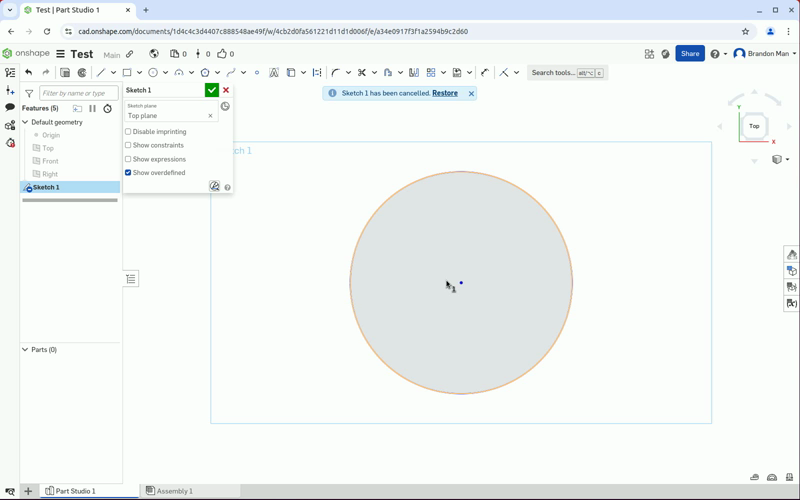
mouse_move(73, 352)
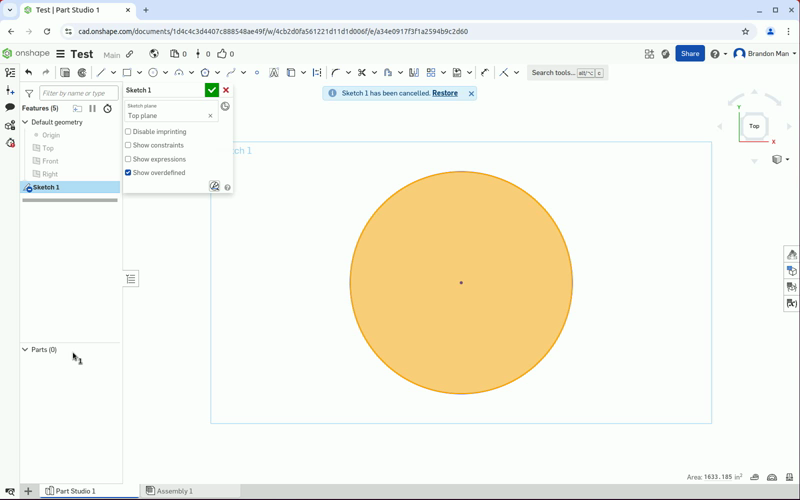
key(shift+y)
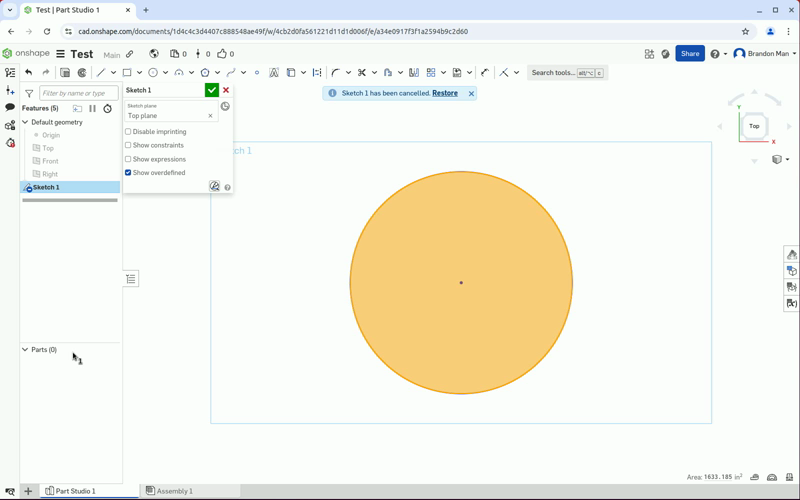
key(shift+e)
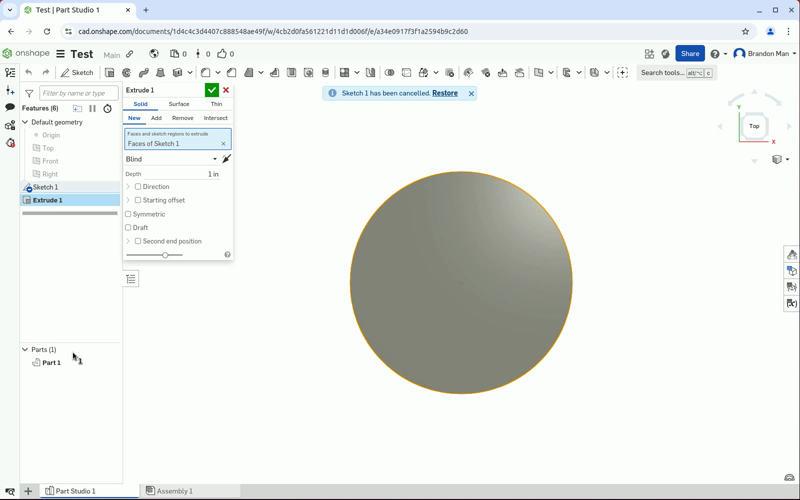
mouse_move(143, 106)
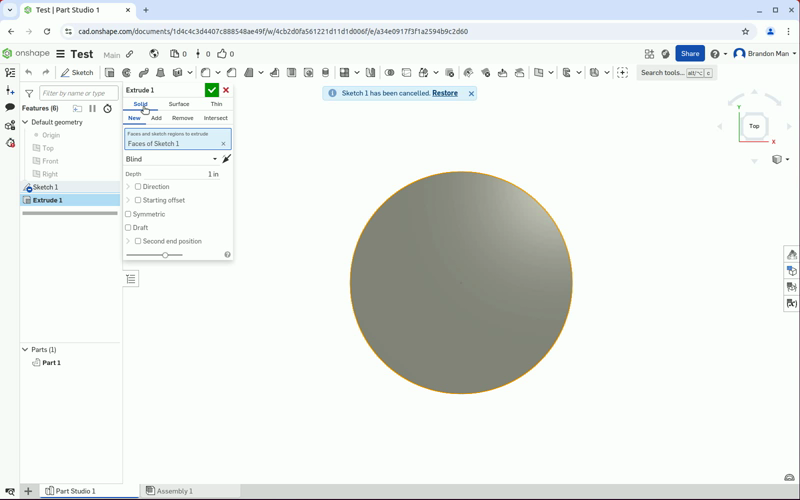
click(143, 106)
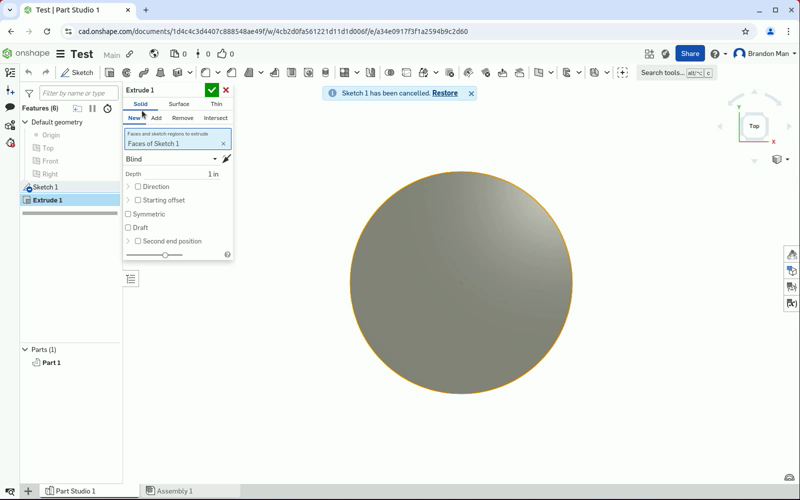
mouse_move(137, 120)
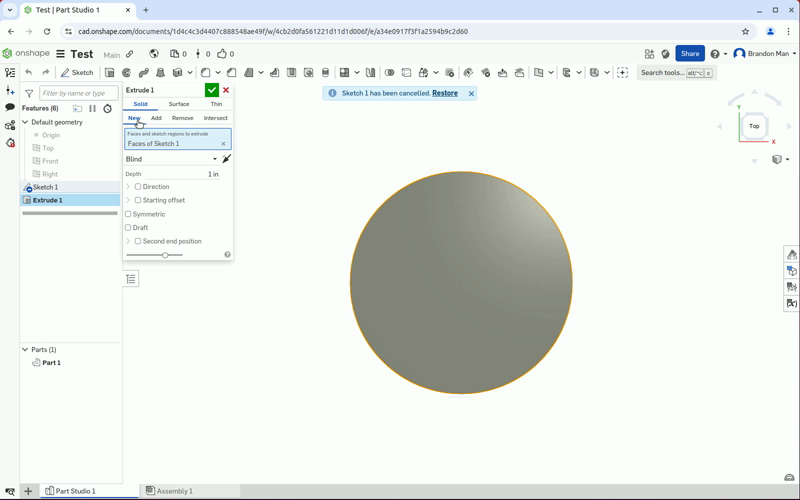
click(137, 120)
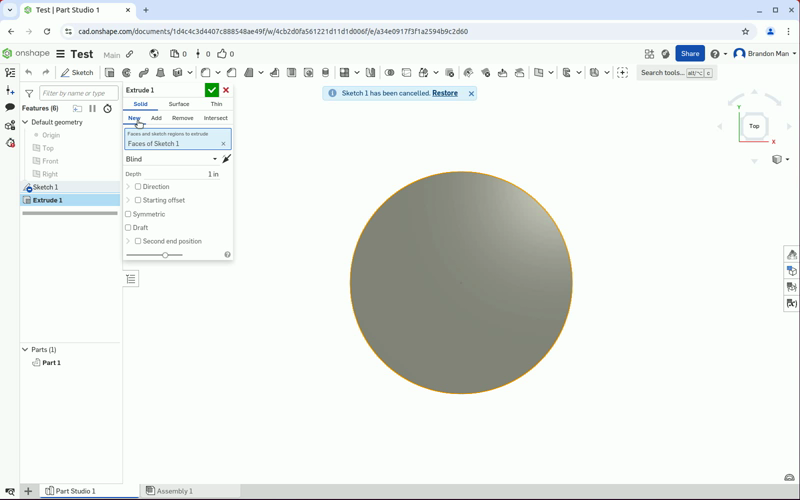
key(tab, 4)
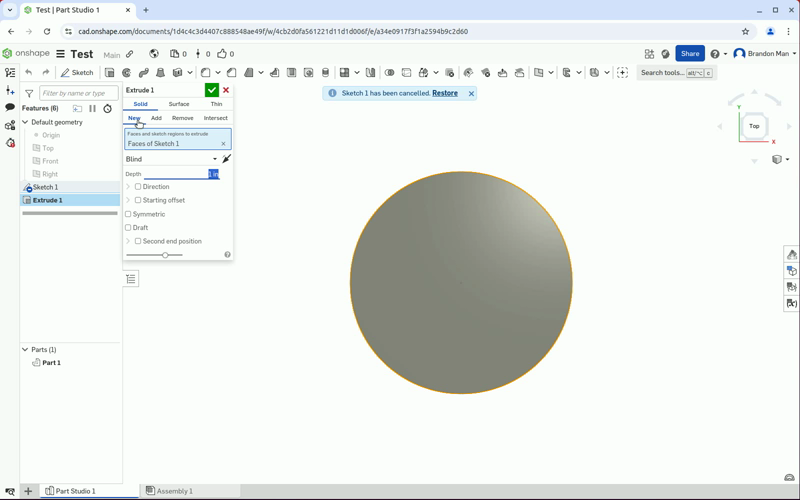
text(1.444)
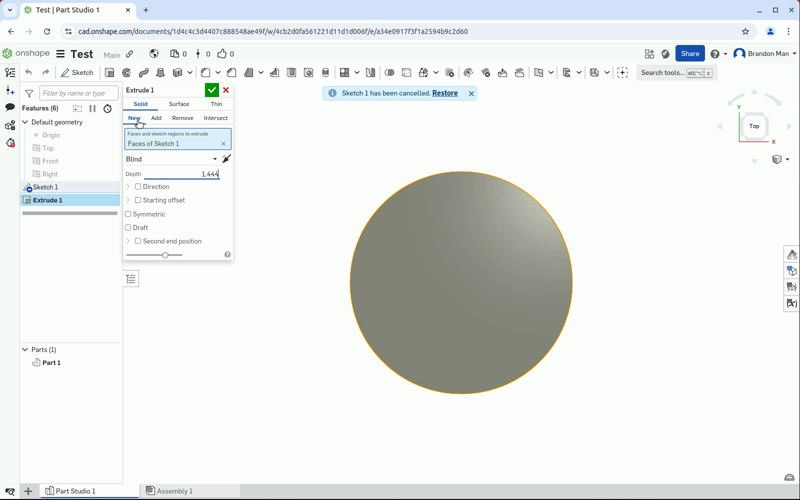
key(enter)
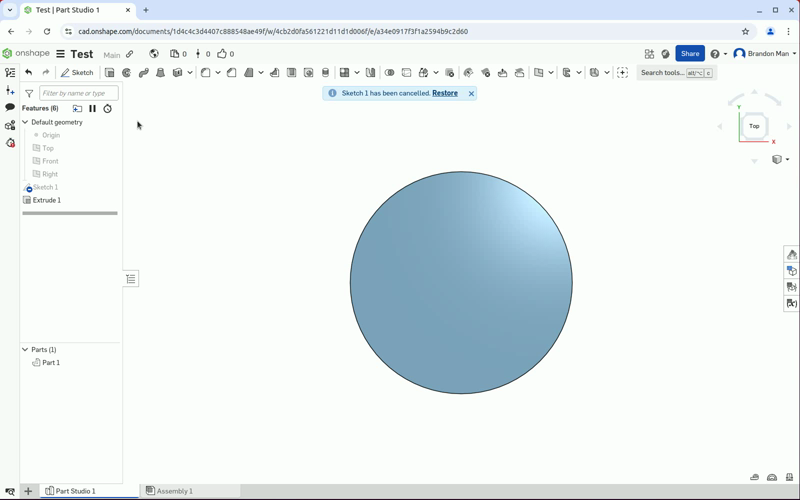
key(shift+h)
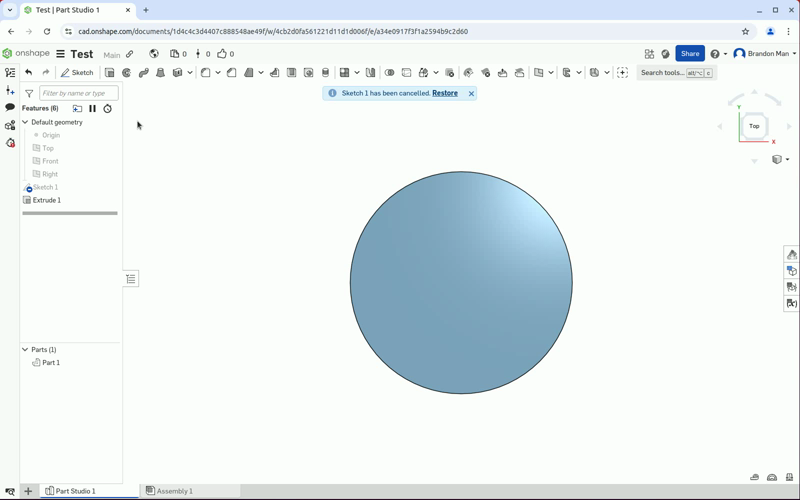
key(shift+h)
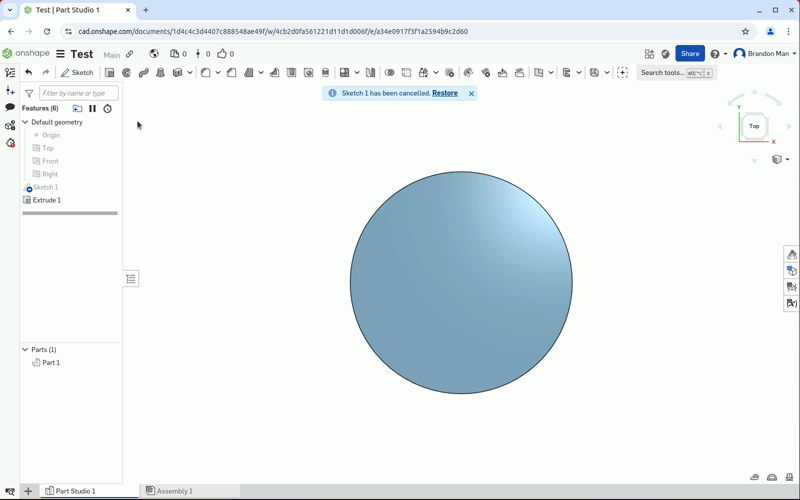
mouse_move(73, 189)
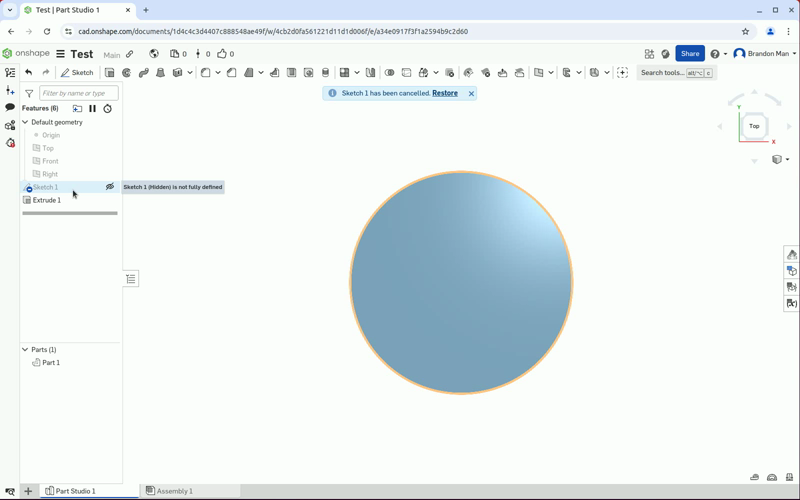
click(73, 189)
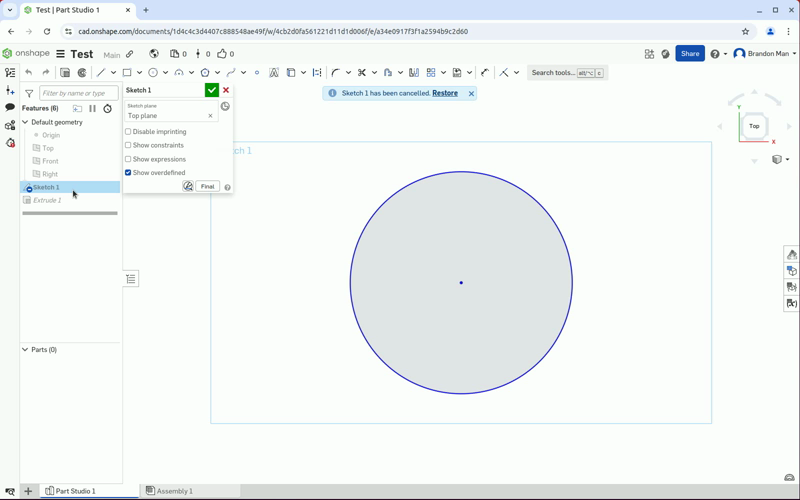
mouse_move(229, 92)
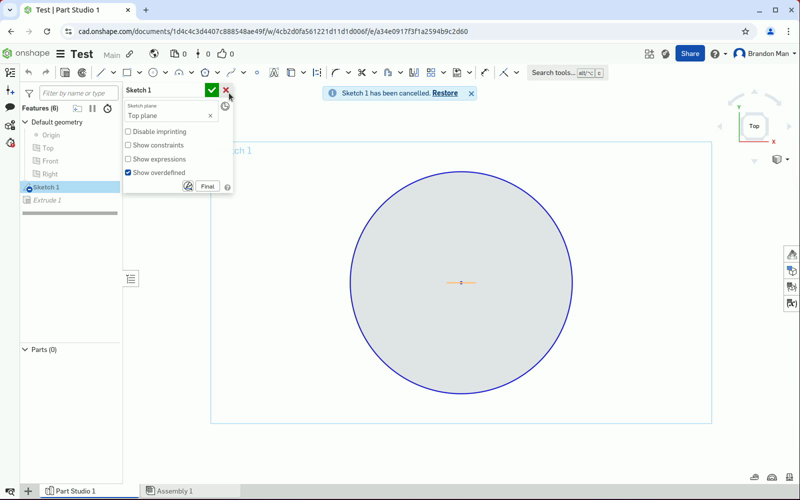
click(229, 92)
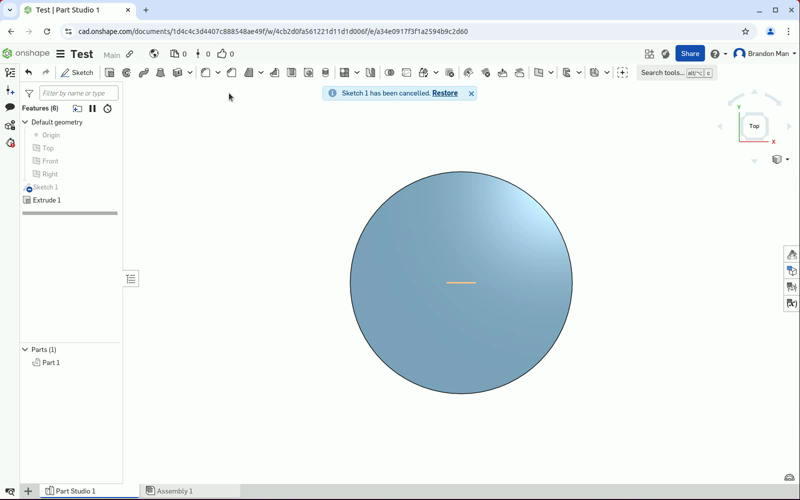
mouse_move(541, 75)
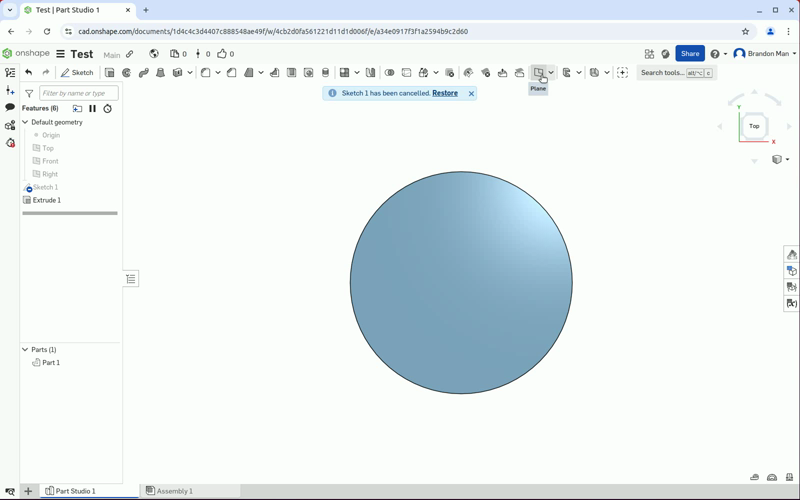
click(541, 75)
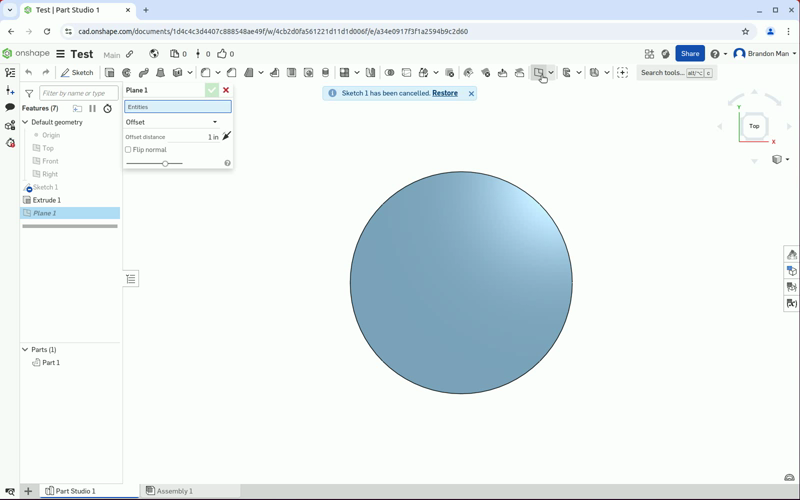
mouse_move(73, 150)
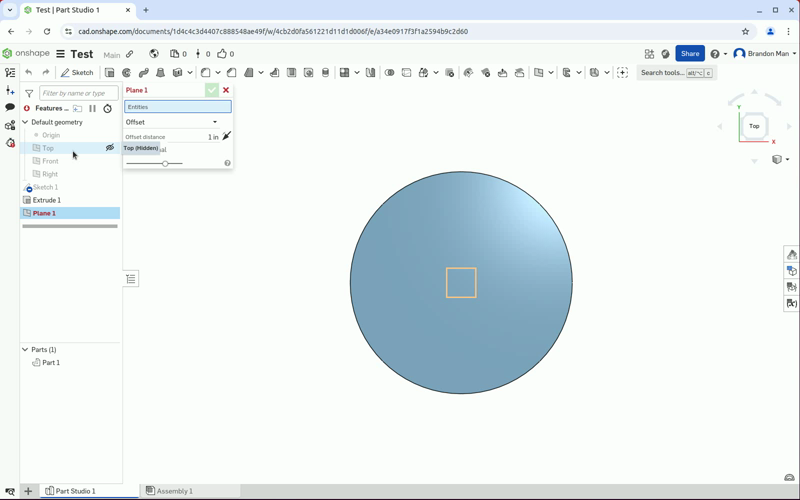
click(73, 150)
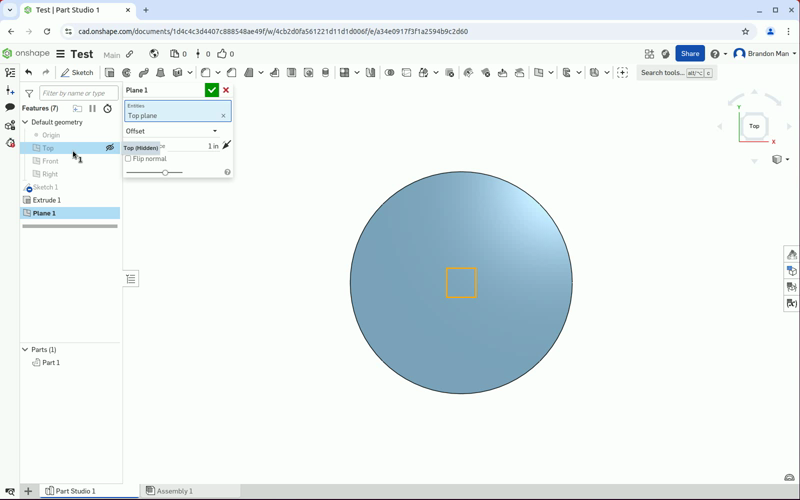
key(tab, 2)
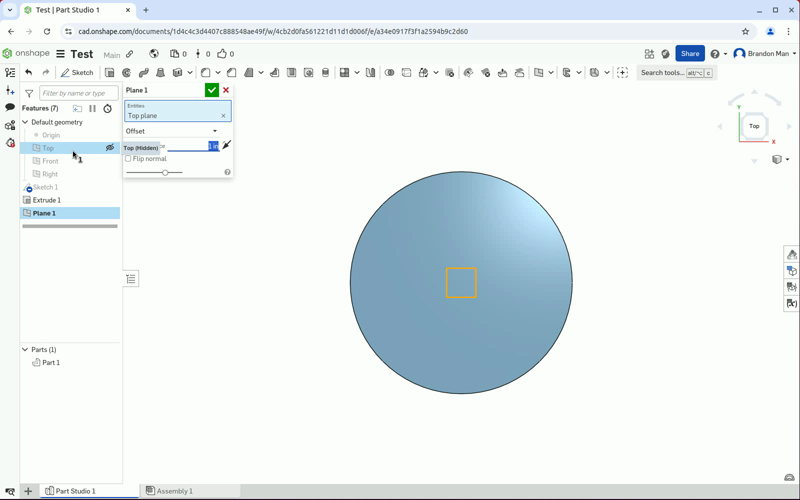
text(1.448)
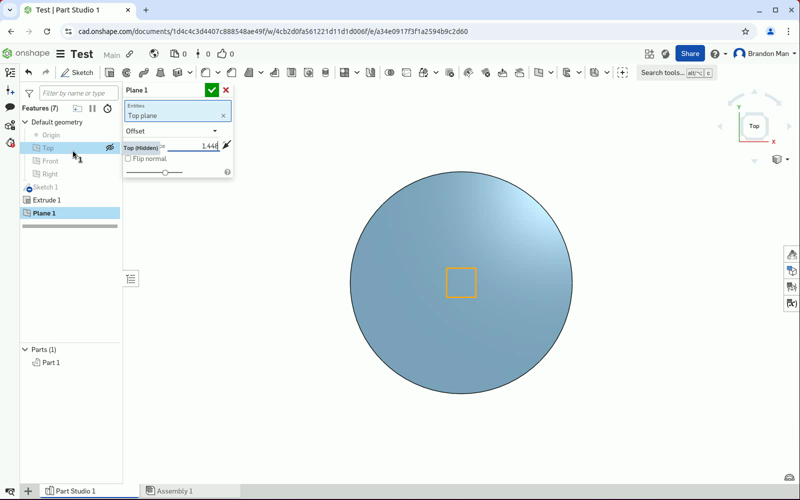
key(enter, 2)
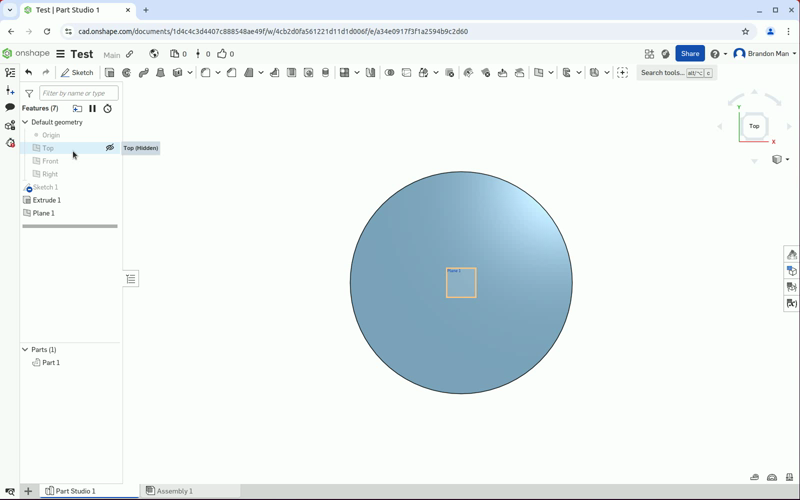
key(shift+s)
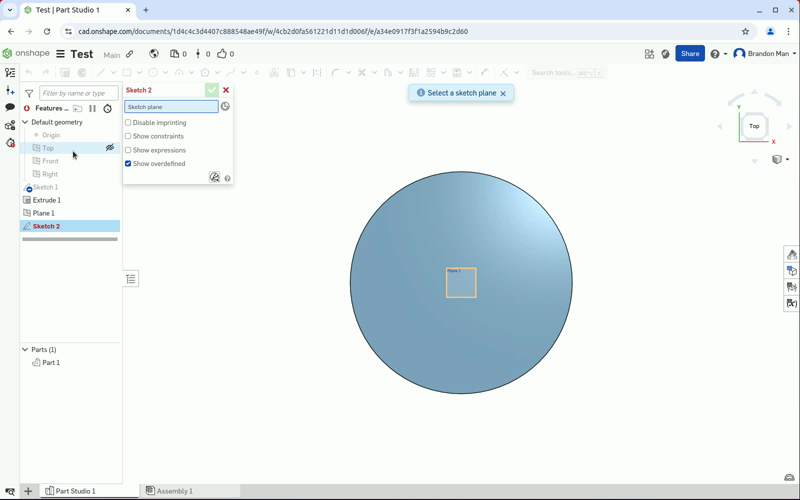
mouse_move(73, 215)
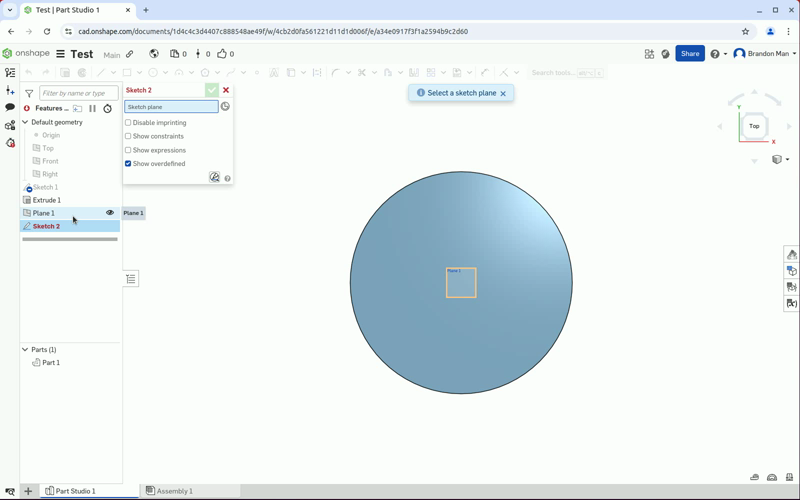
click(73, 215)
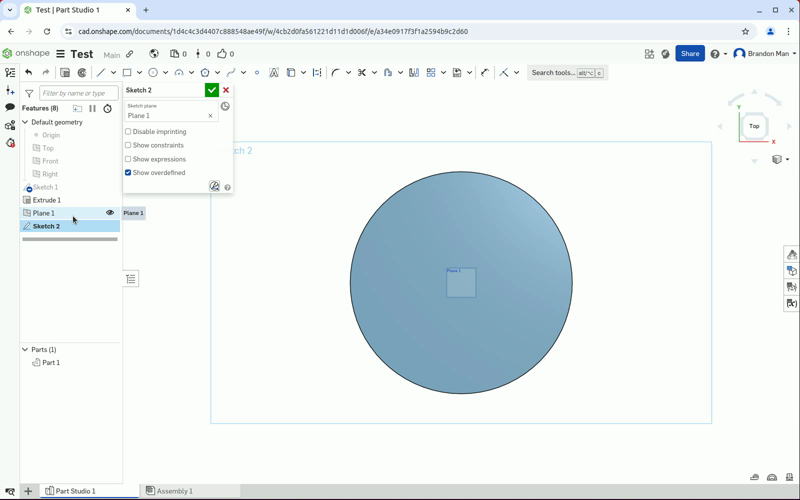
mouse_move(73, 352)
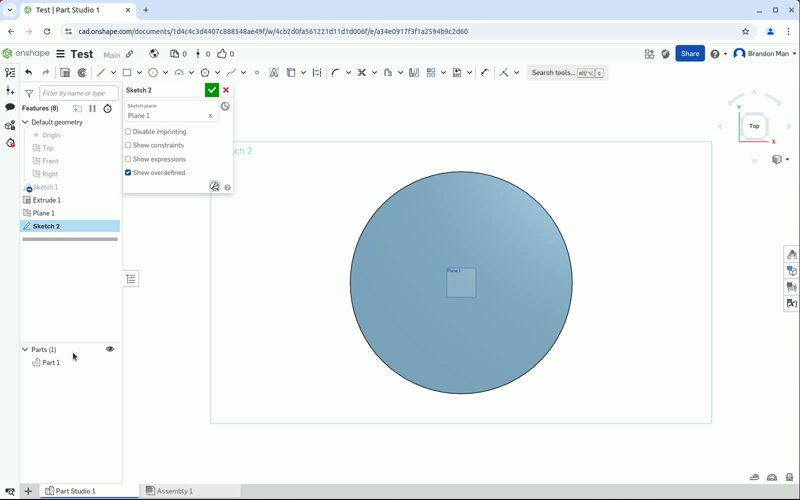
key(y)
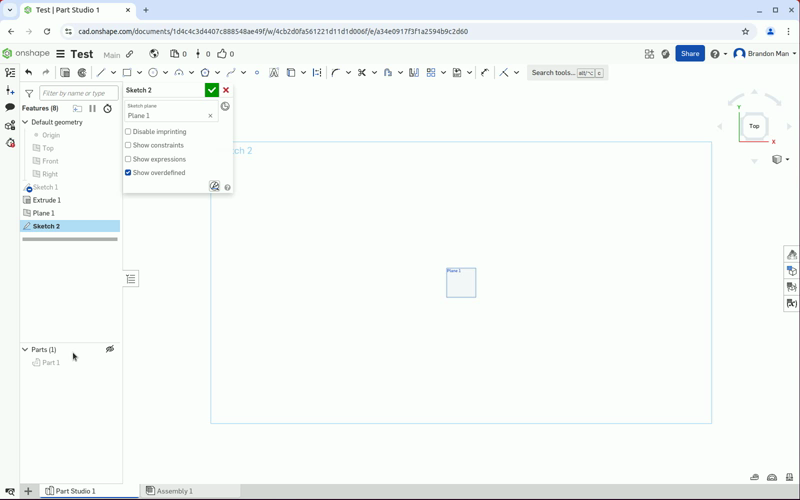
key(c)
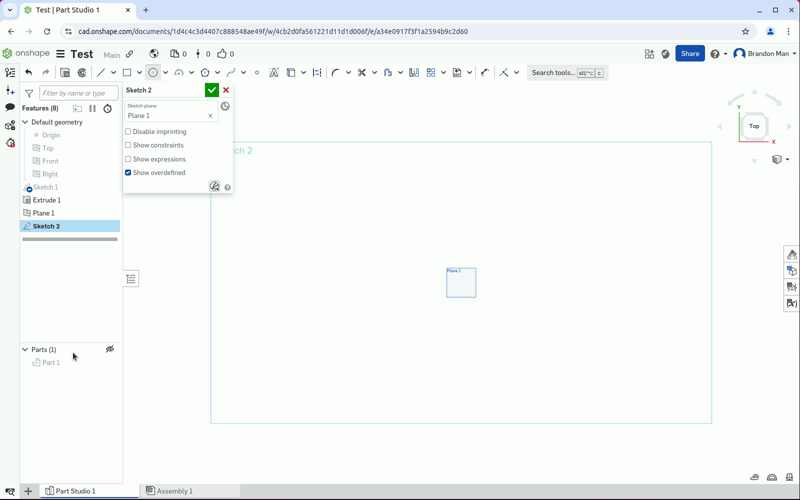
key_down(shift)
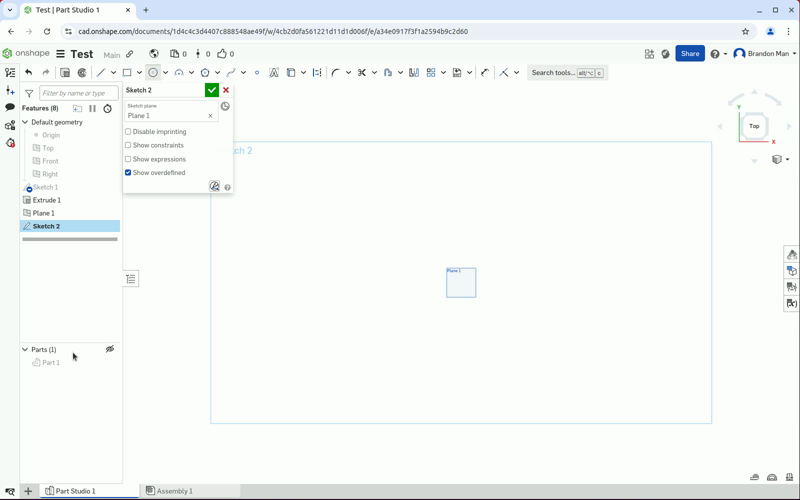
mouse_move(461, 282)
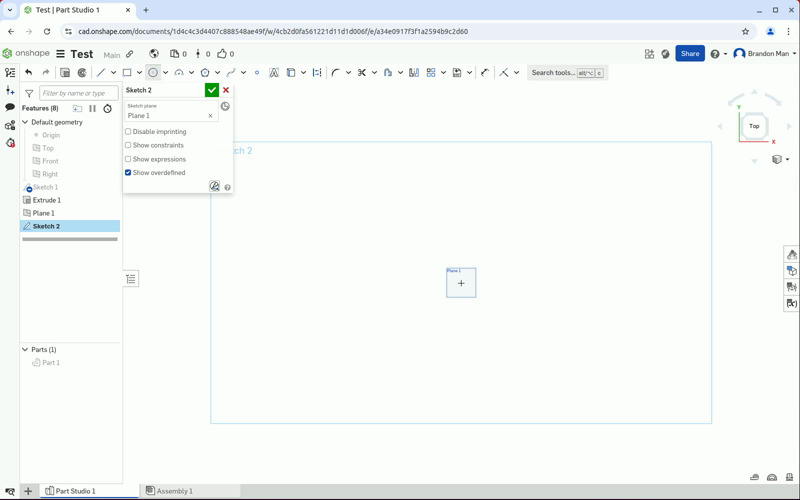
click(461, 282)
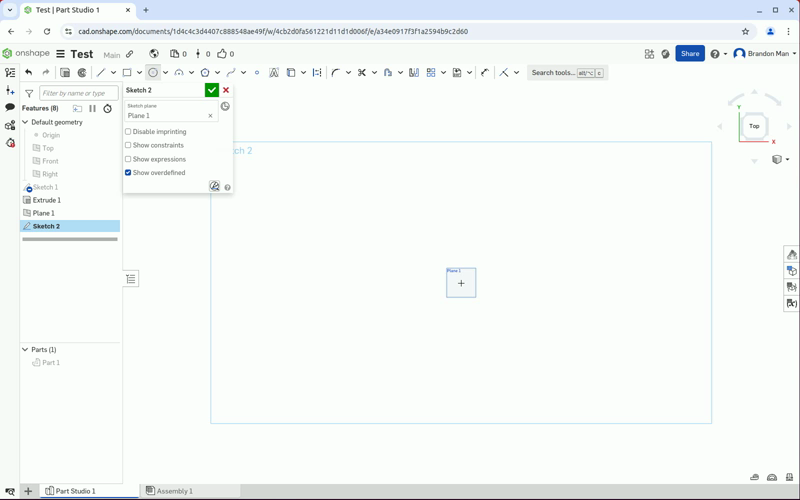
key_up(shift)
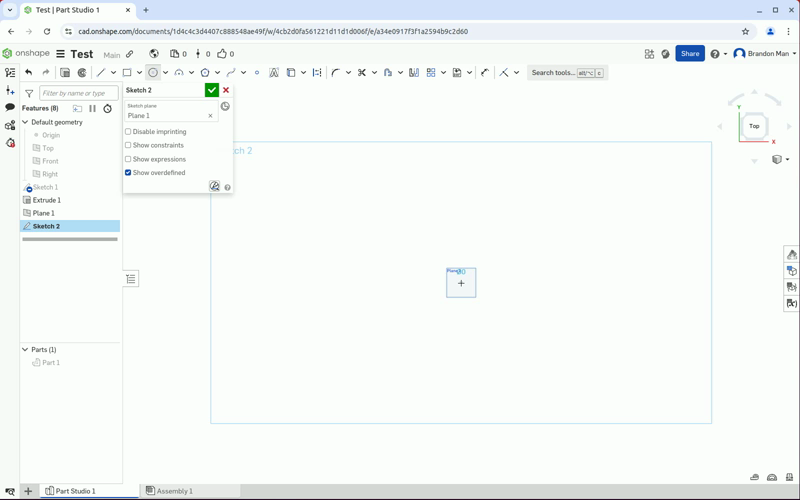
mouse_move(568, 282)
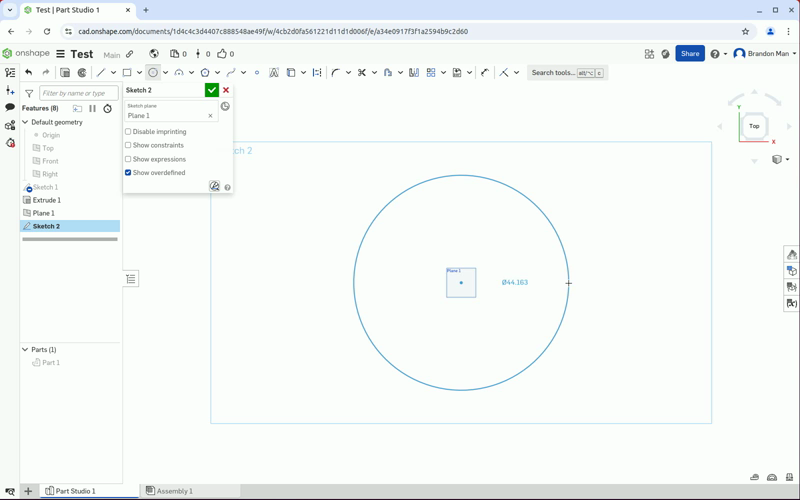
click(568, 282)
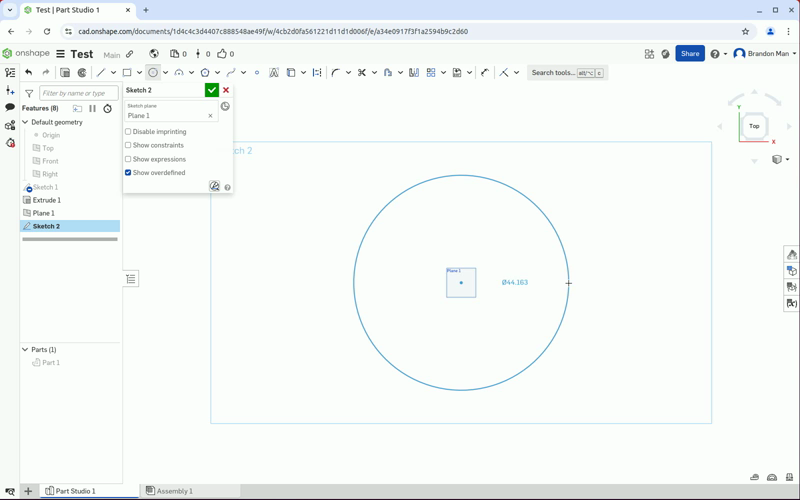
key(esc)
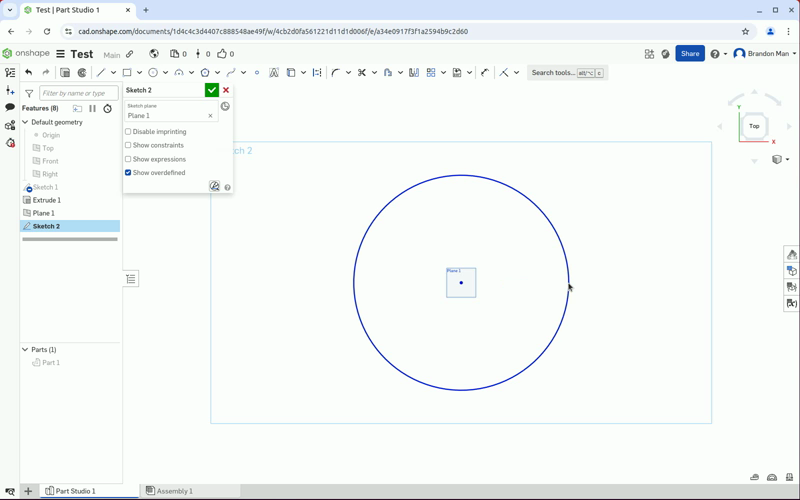
key(c)
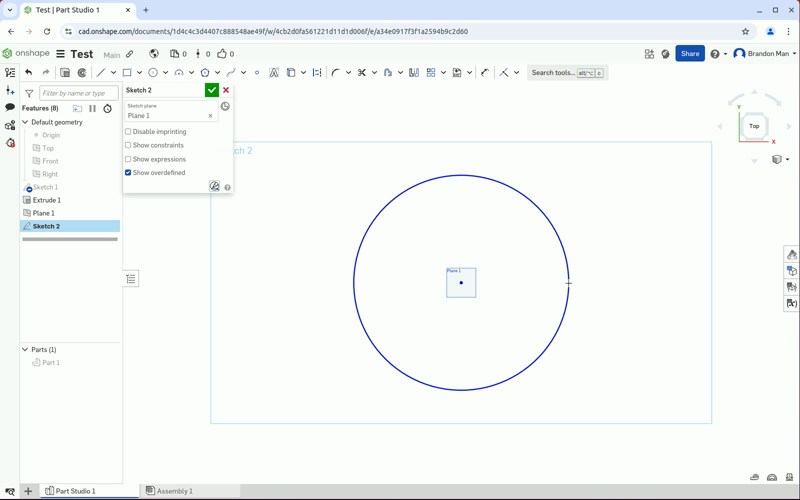
key_down(shift)
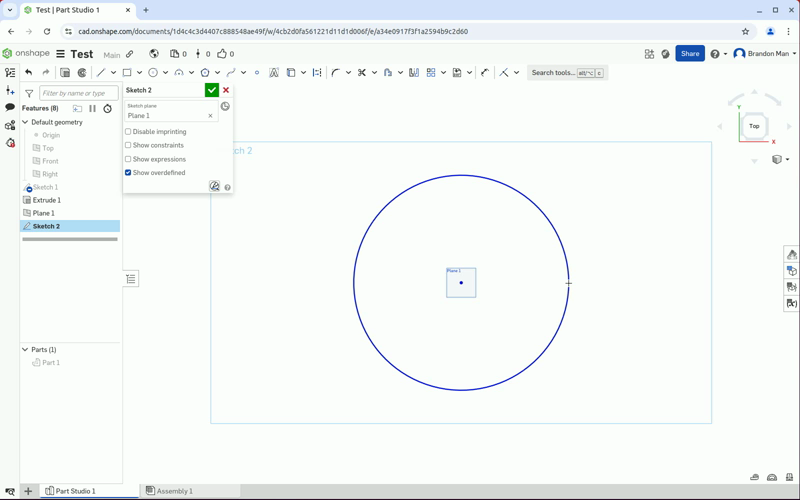
mouse_move(461, 282)
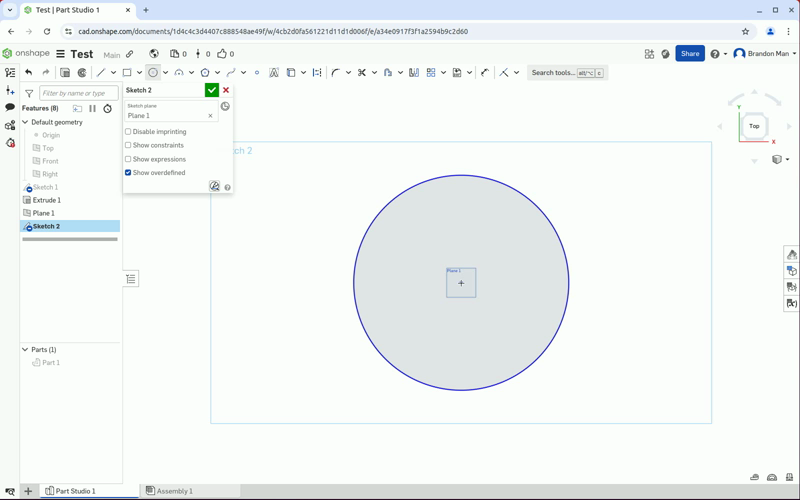
click(461, 282)
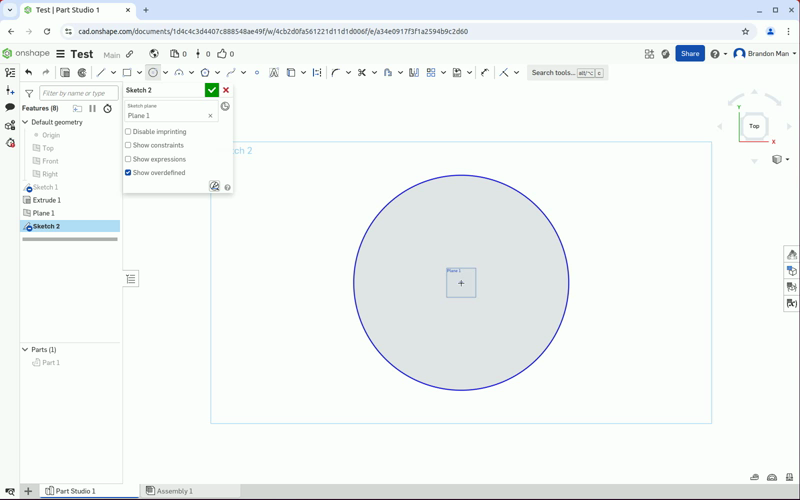
key_up(shift)
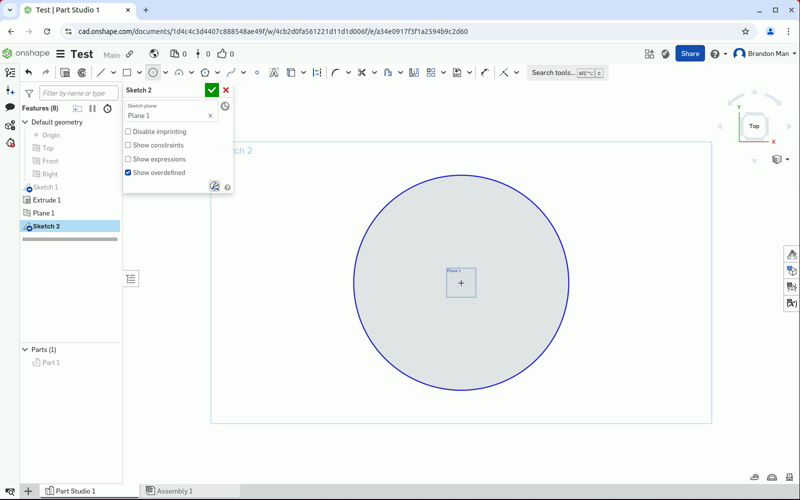
mouse_move(559, 282)
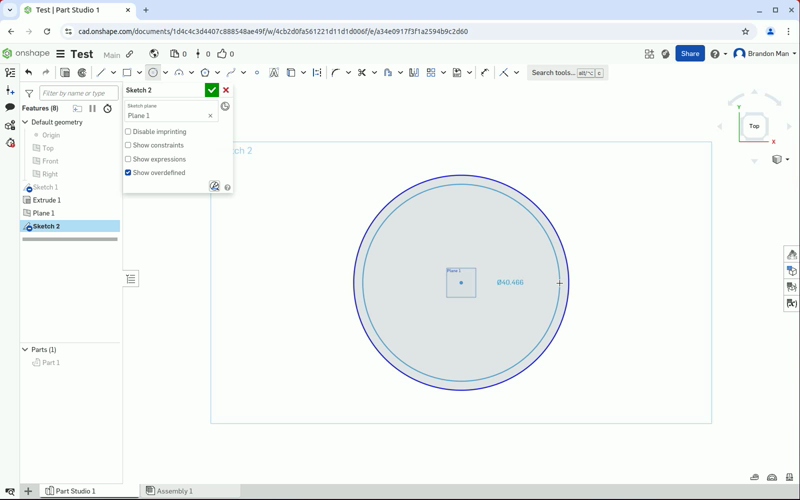
click(559, 282)
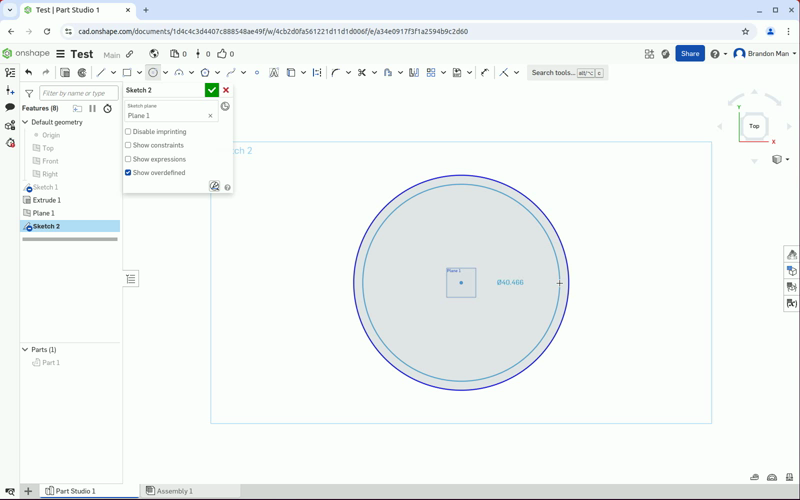
key(esc)
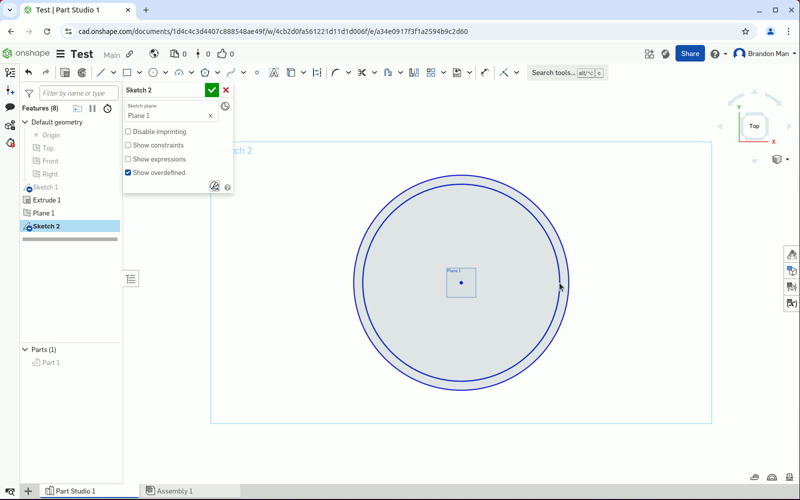
mouse_move(508, 191)
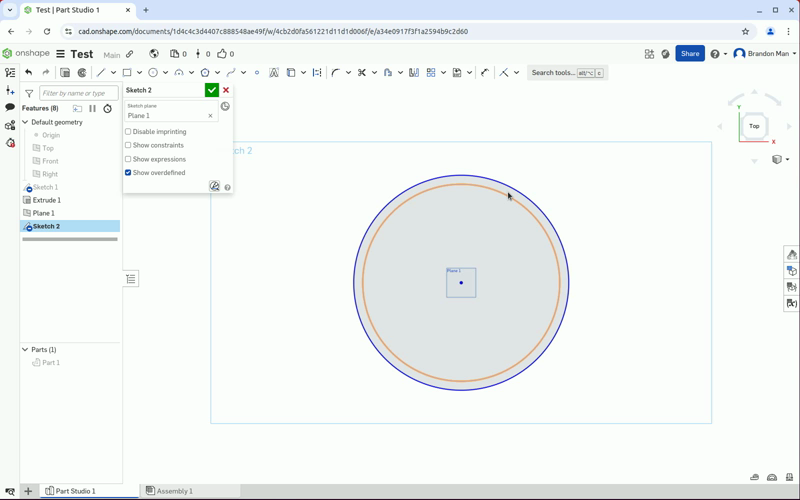
click(508, 191)
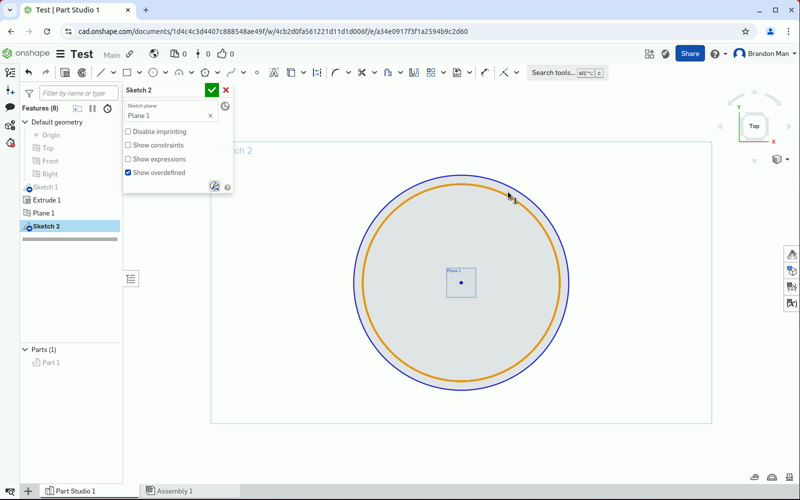
mouse_move(73, 352)
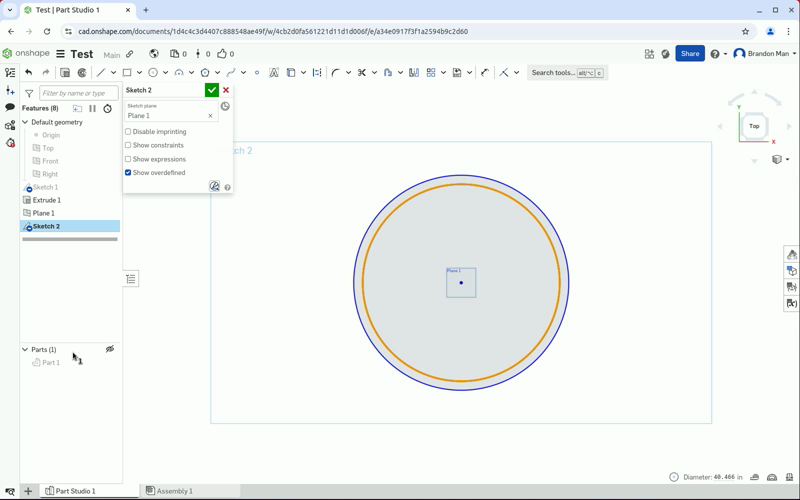
key(shift+y)
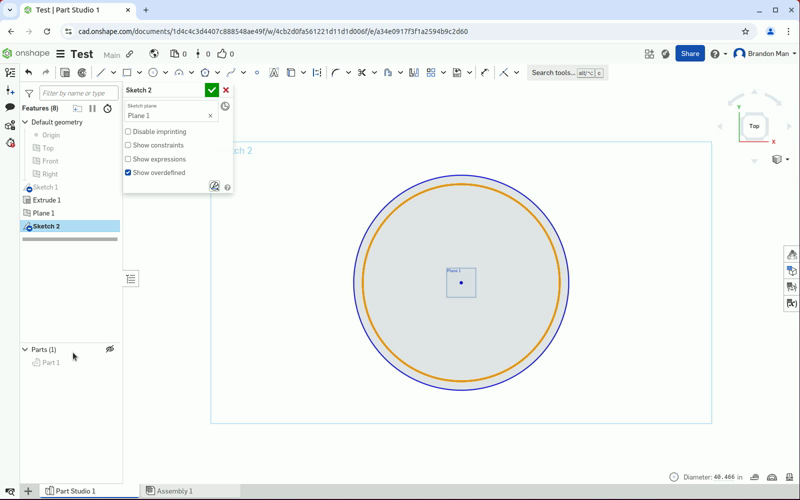
key(shift+e)
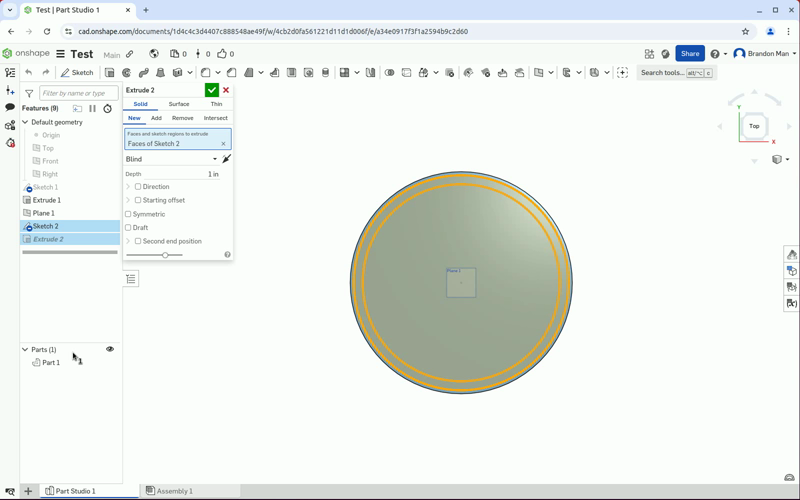
mouse_move(143, 106)
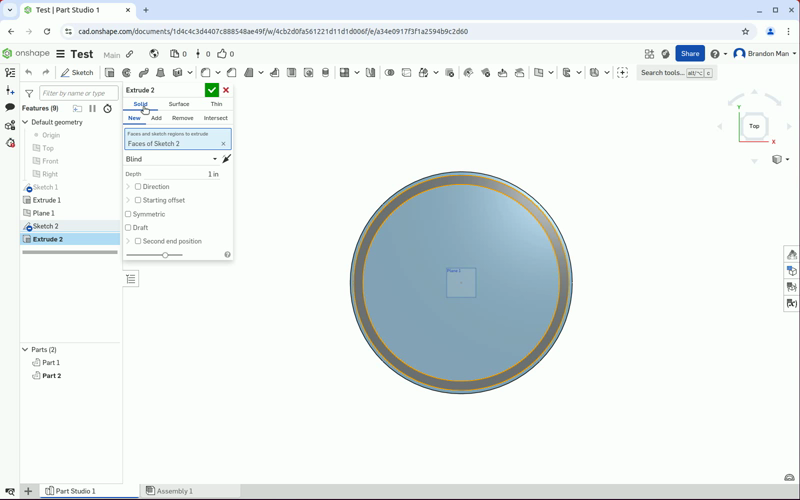
click(143, 106)
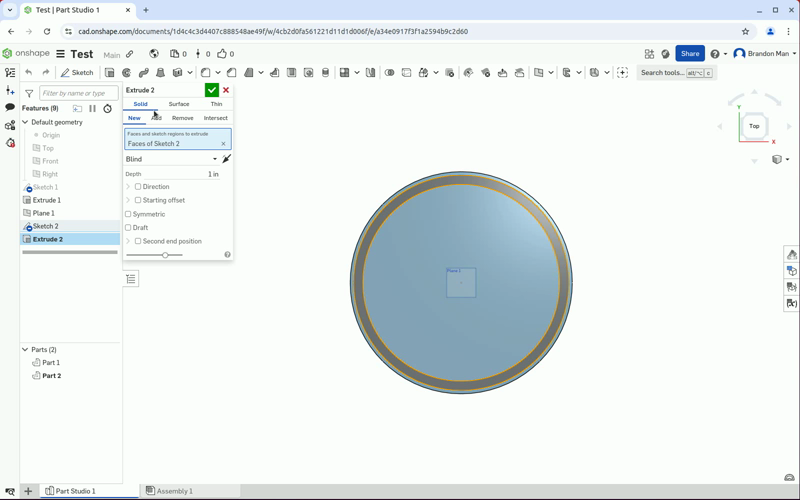
mouse_move(186, 120)
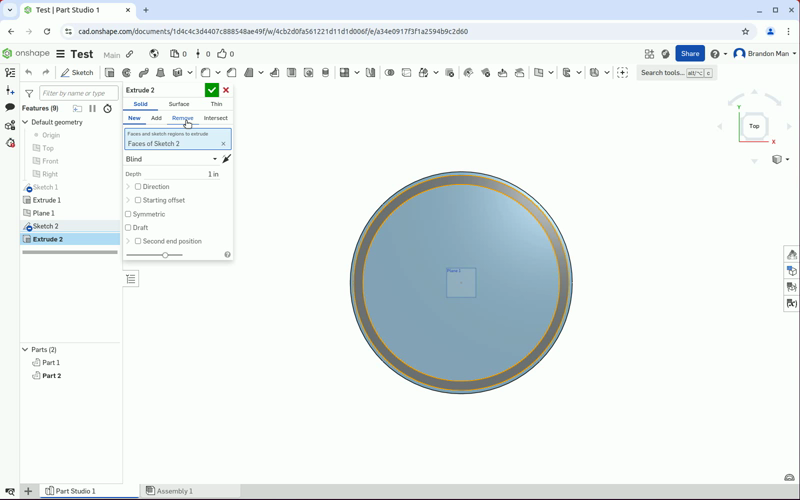
click(186, 120)
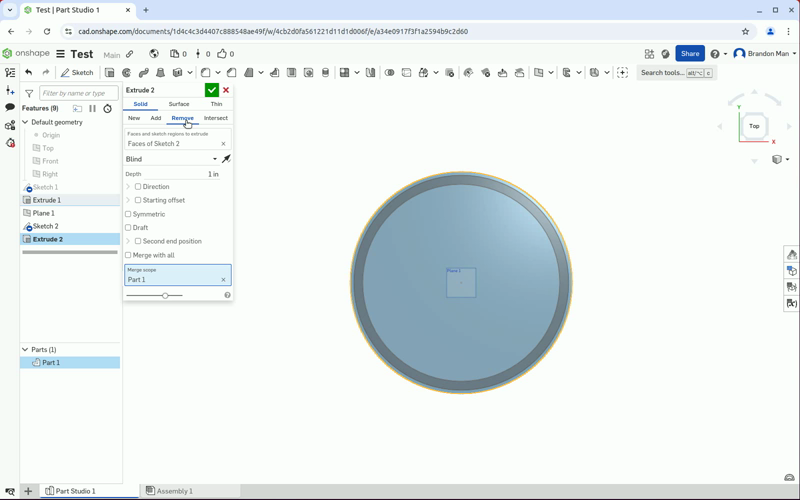
key(tab, 4)
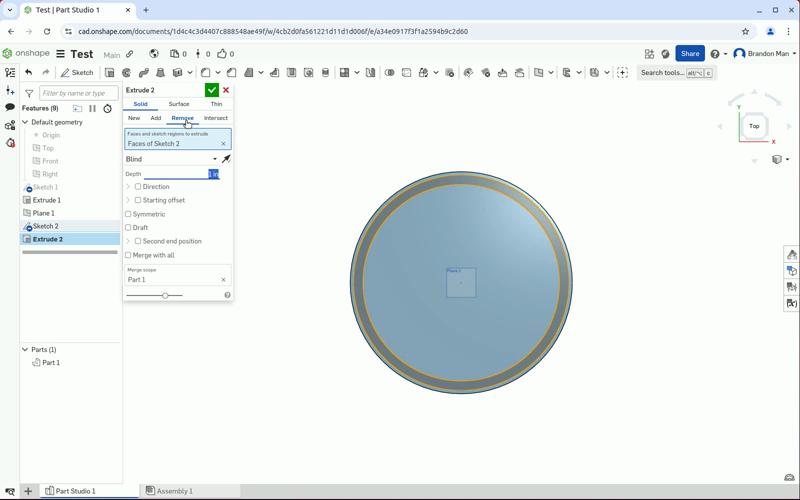
text(15.405)
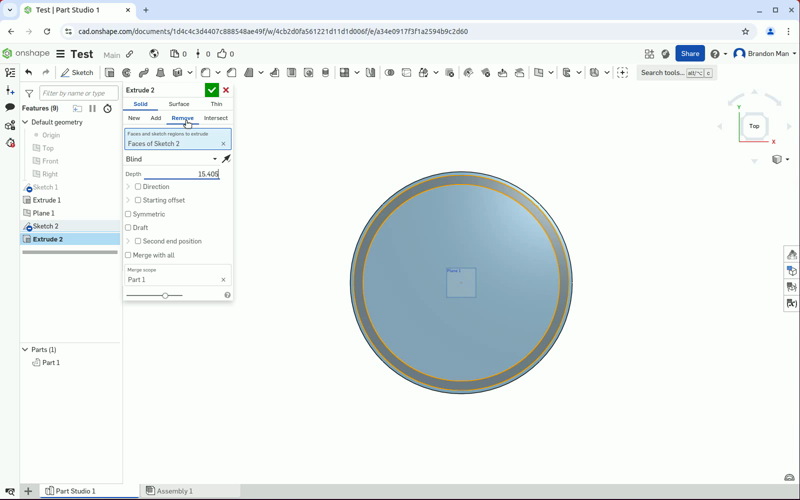
key(tab, 6)
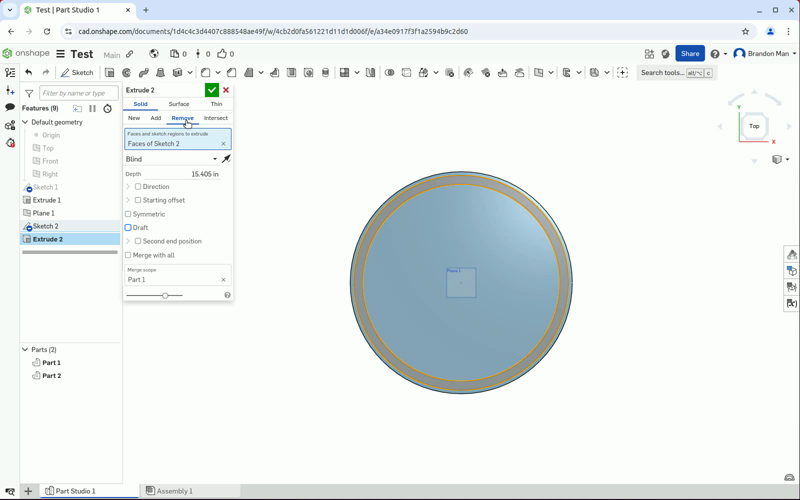
key(space)
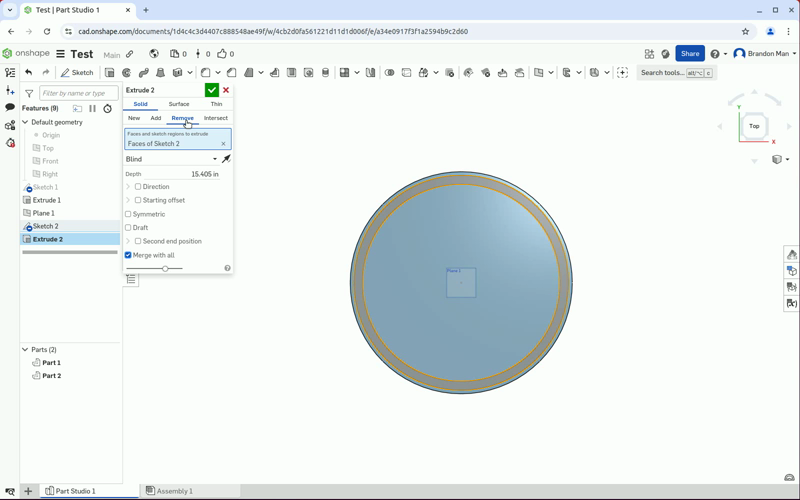
key(enter)
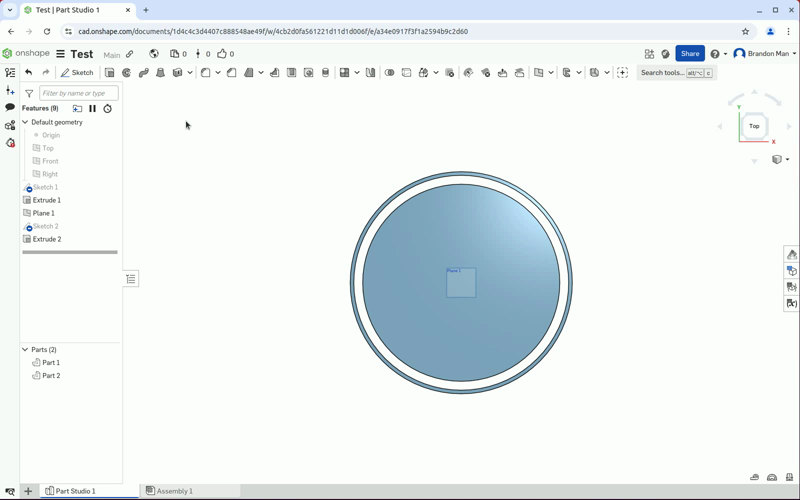
key(shift+h)
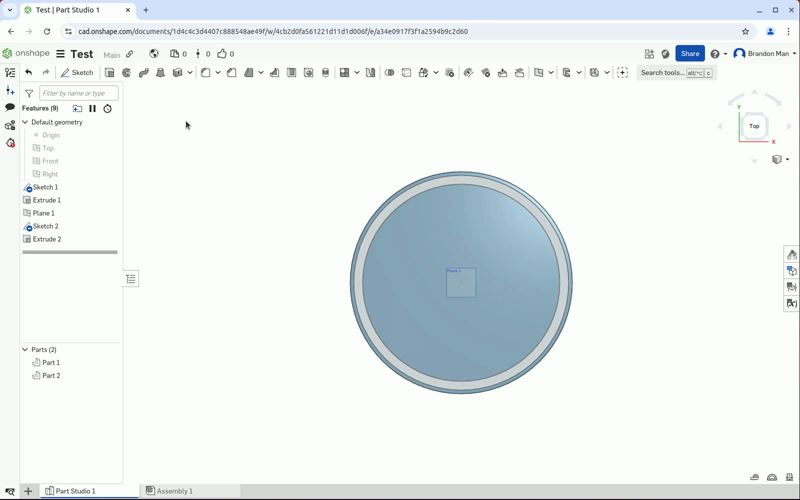
key(shift+h)
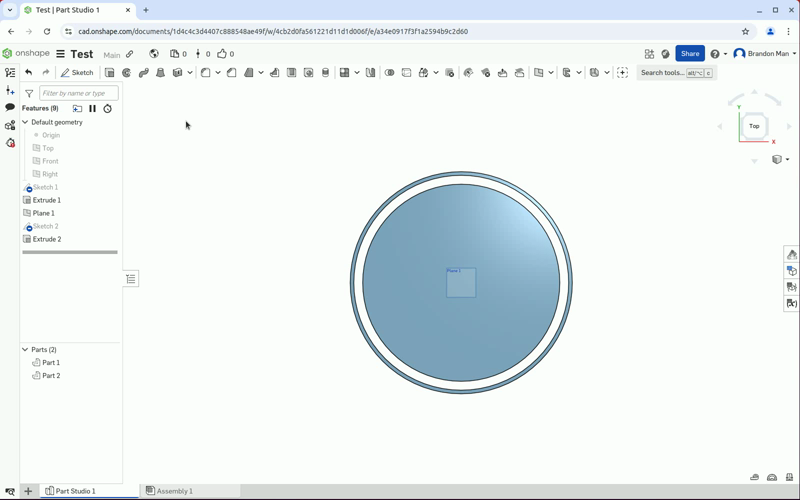
mouse_move(73, 189)
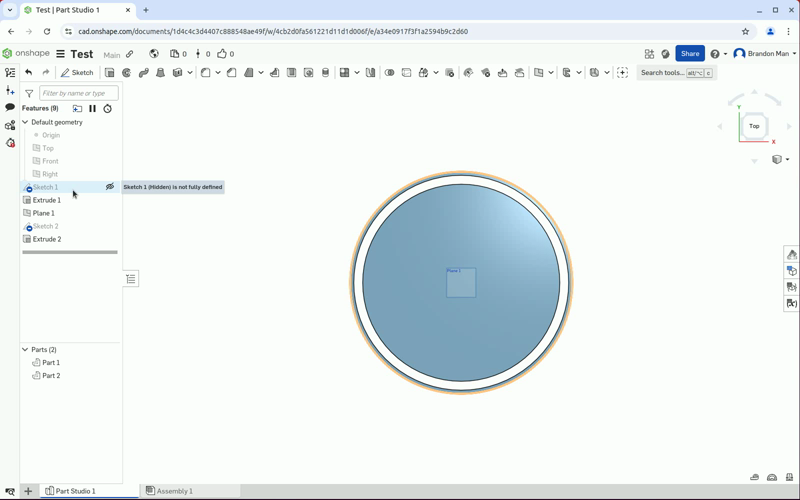
click(73, 189)
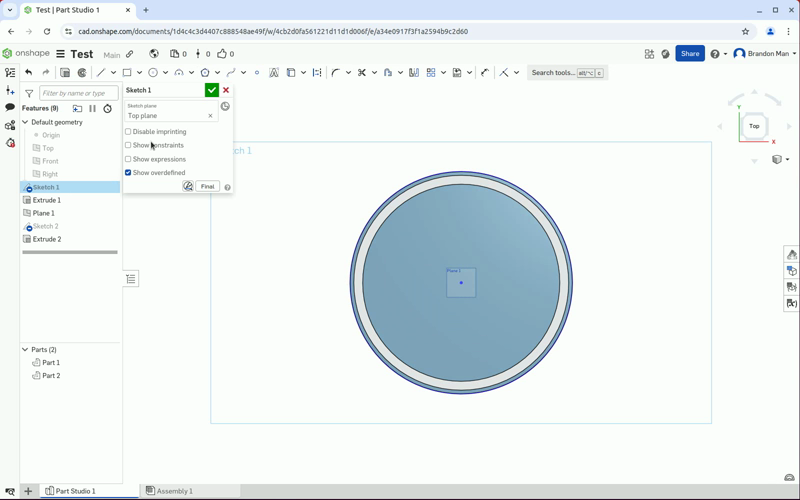
mouse_move(229, 92)
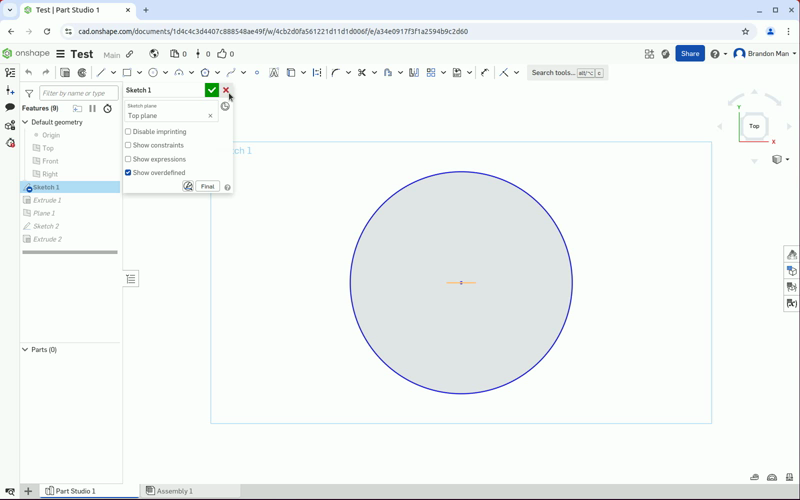
click(229, 92)
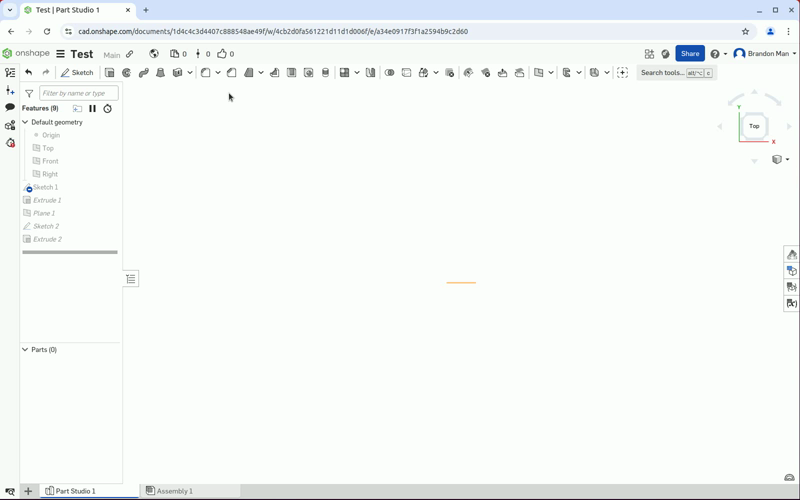
key(shift+s)
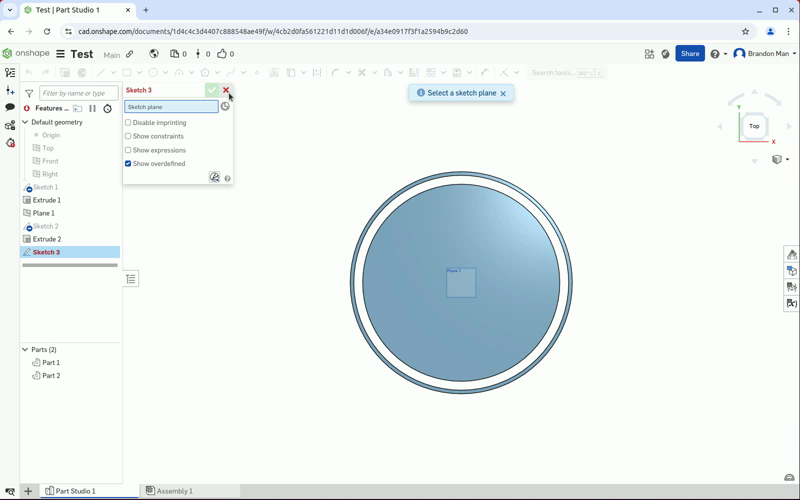
mouse_move(73, 215)
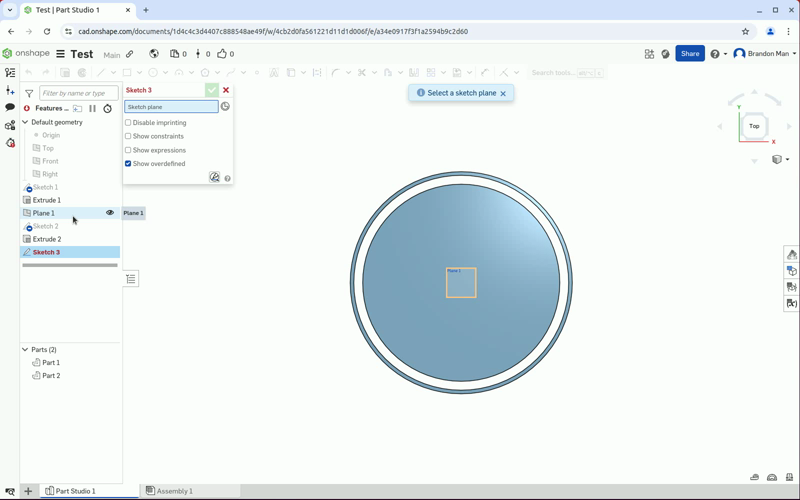
click(73, 215)
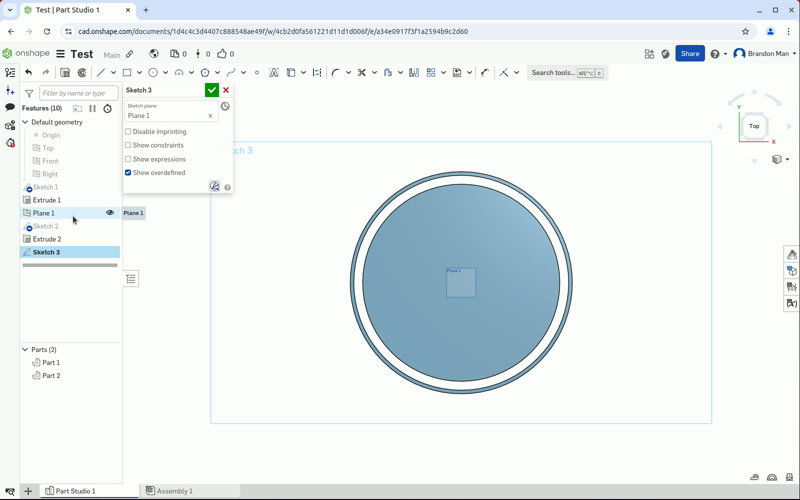
mouse_move(73, 352)
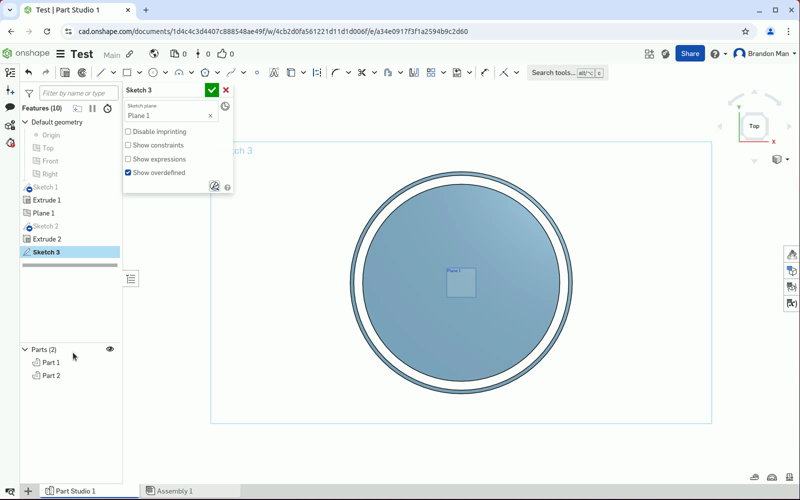
key(y)
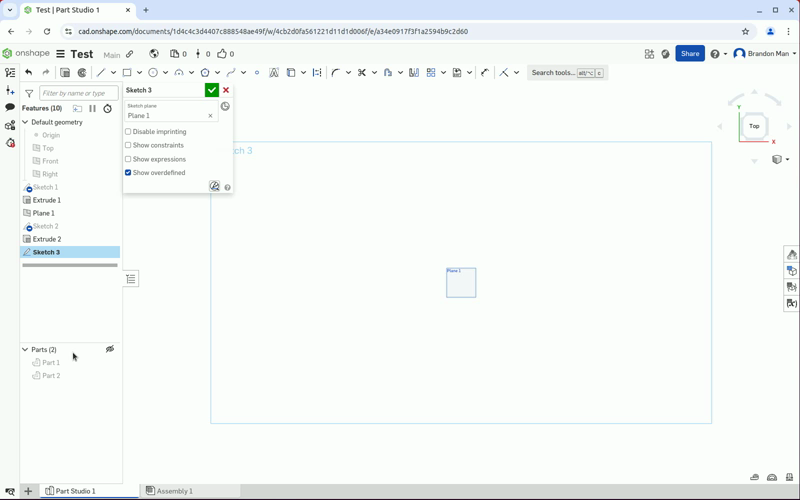
key(c)
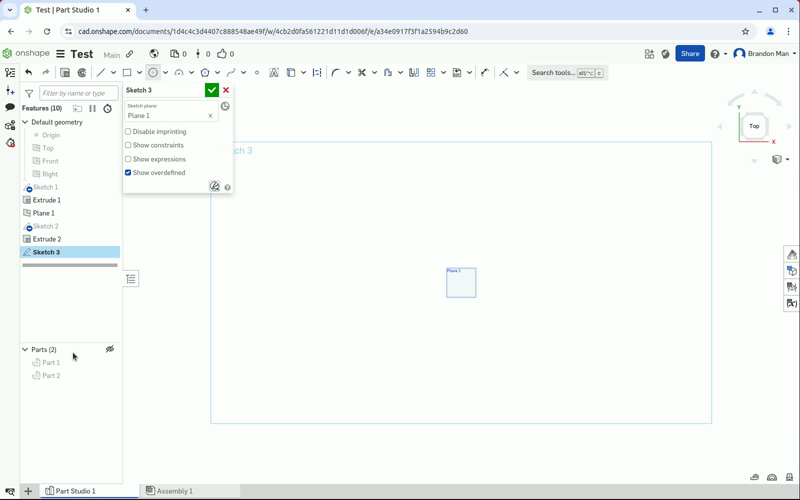
key_down(shift)
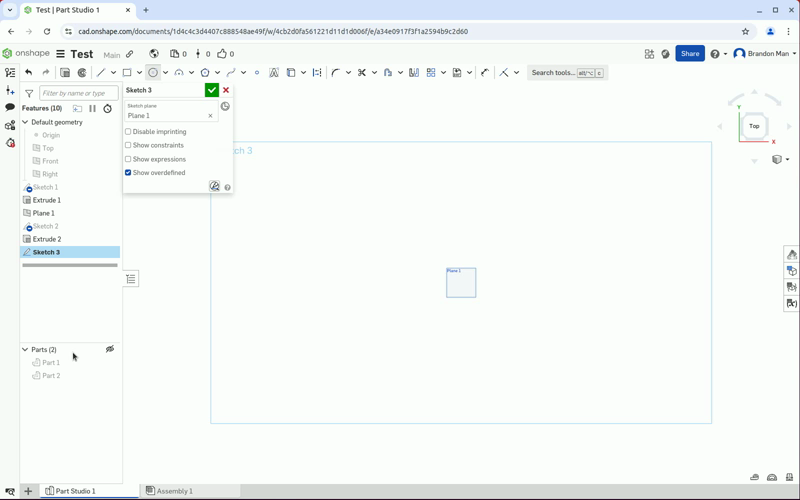
mouse_move(461, 282)
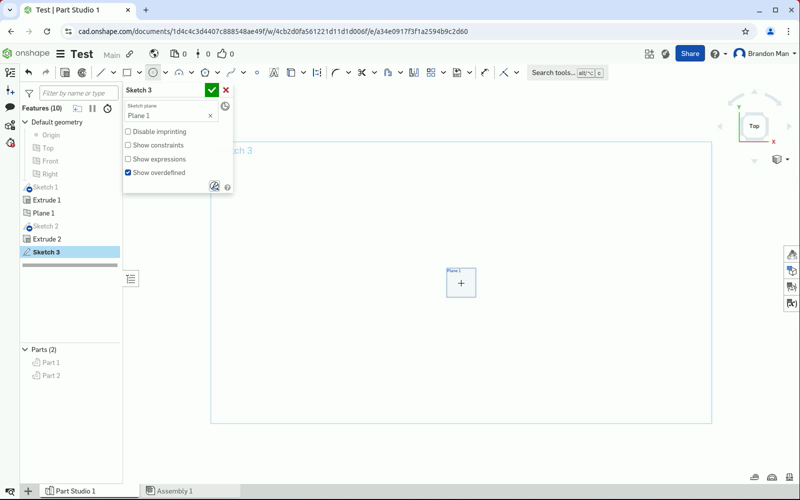
click(461, 282)
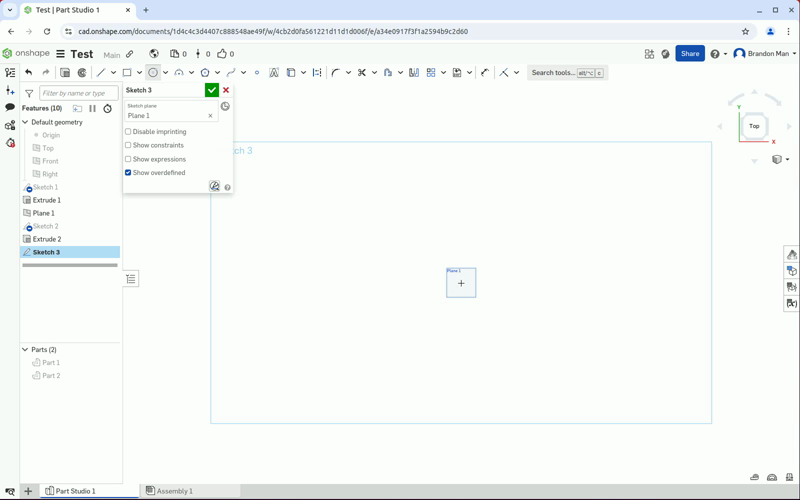
key_up(shift)
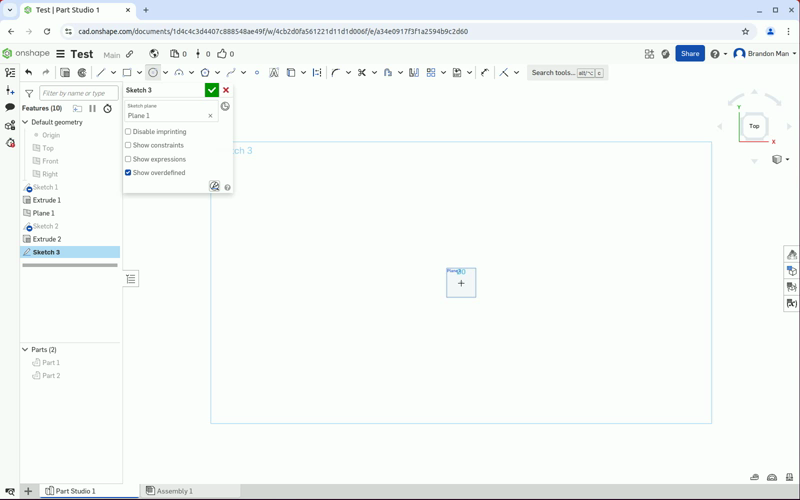
mouse_move(554, 282)
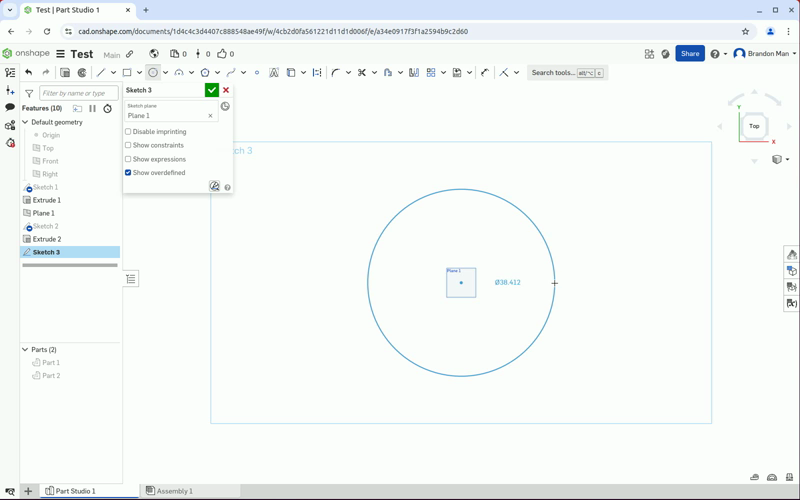
click(554, 282)
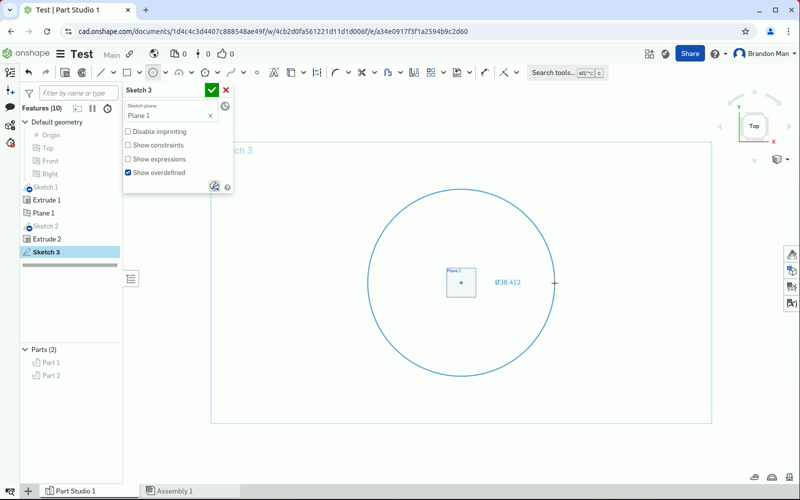
key(esc)
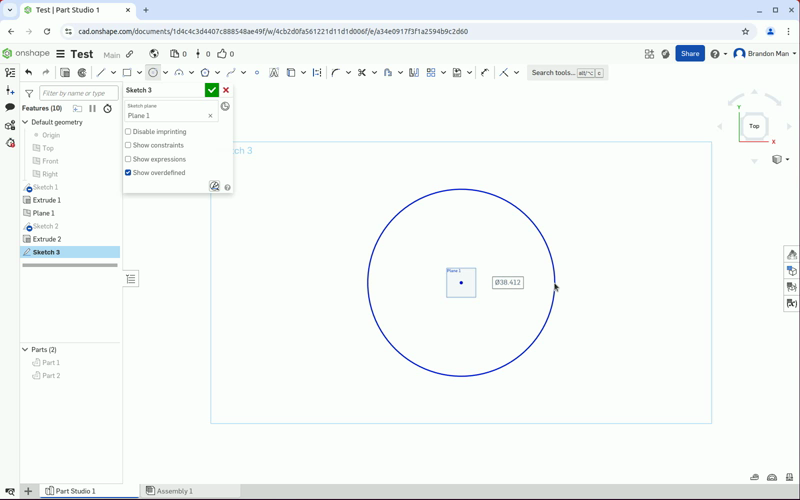
key(c)
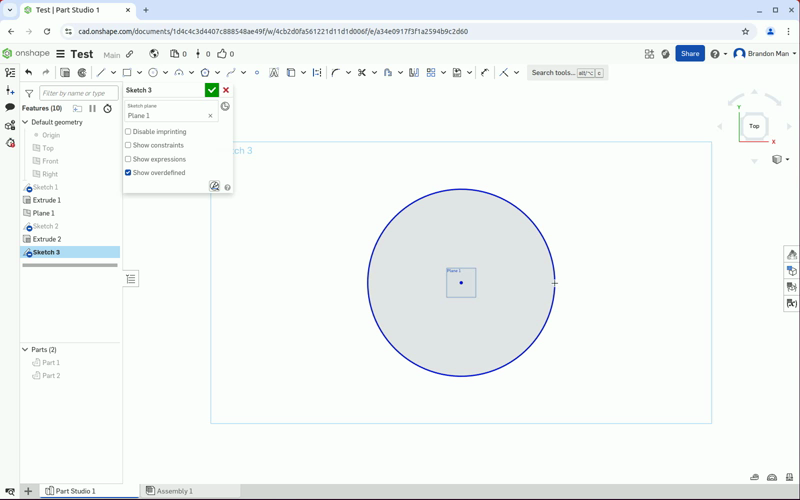
key_down(shift)
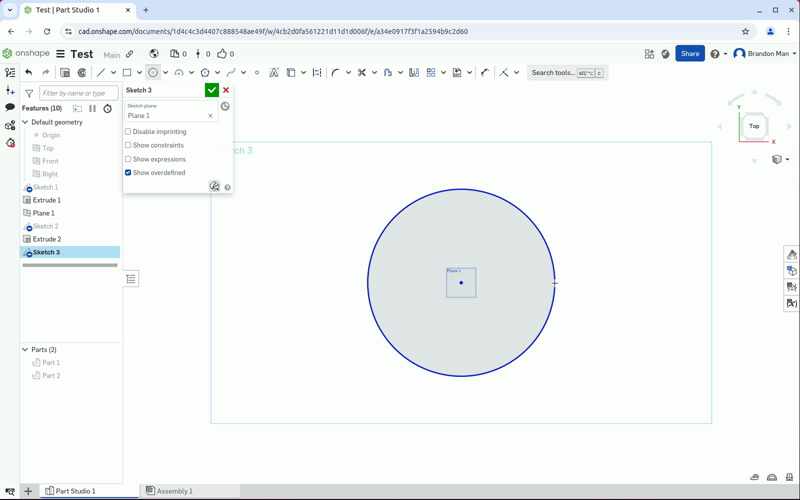
mouse_move(461, 282)
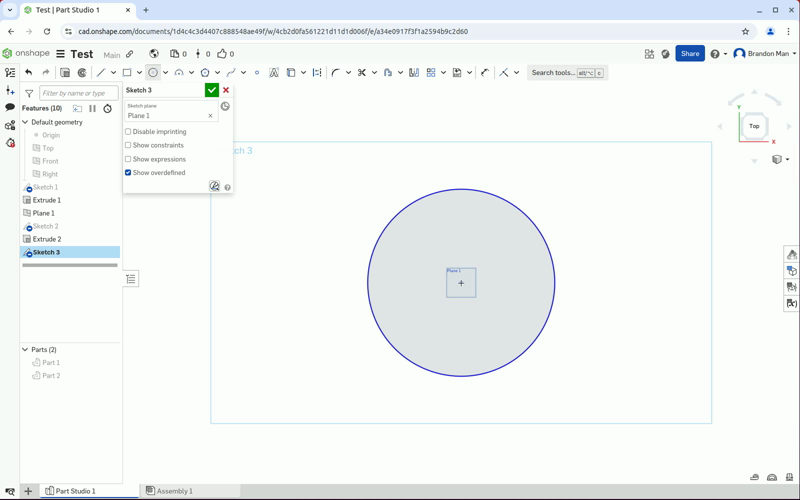
click(461, 282)
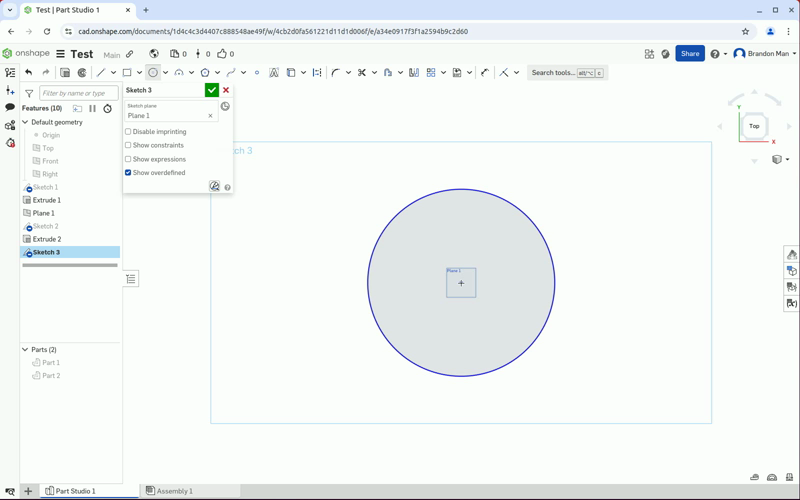
key_up(shift)
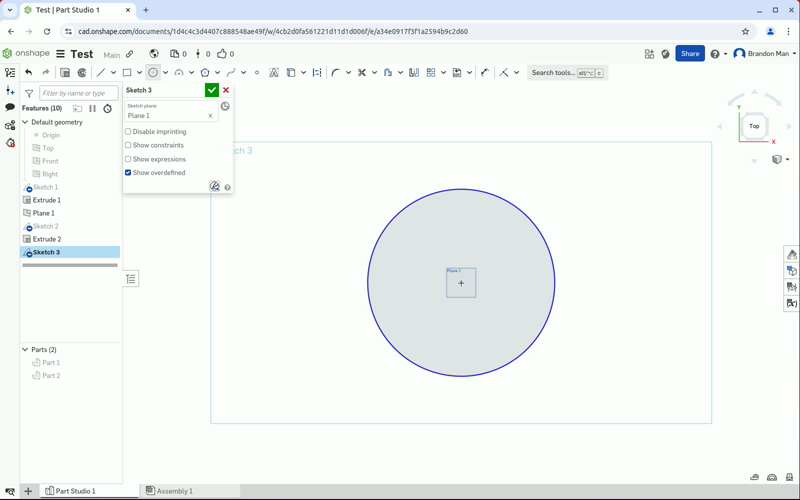
mouse_move(548, 282)
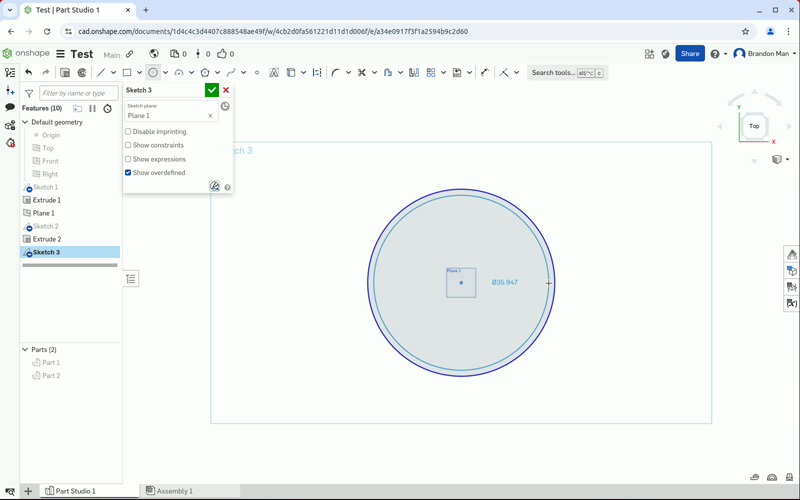
click(548, 282)
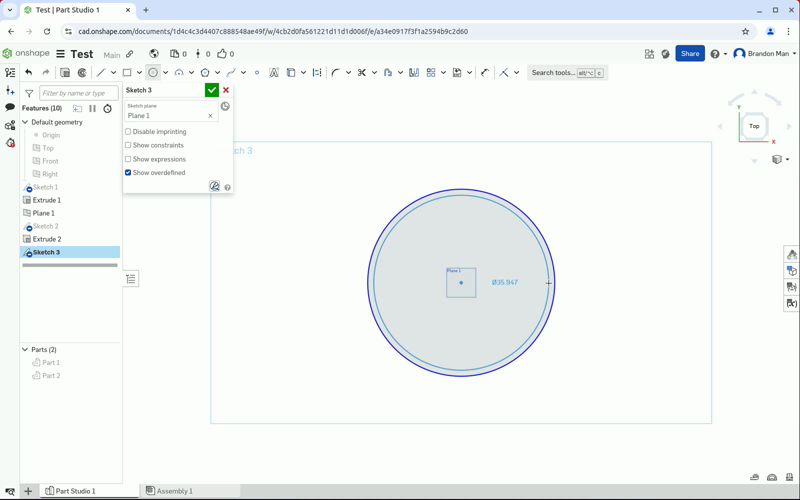
key(esc)
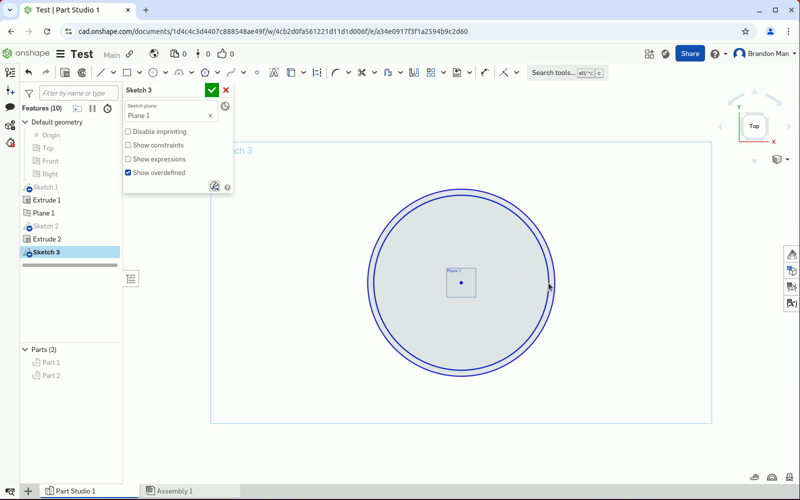
mouse_move(548, 258)
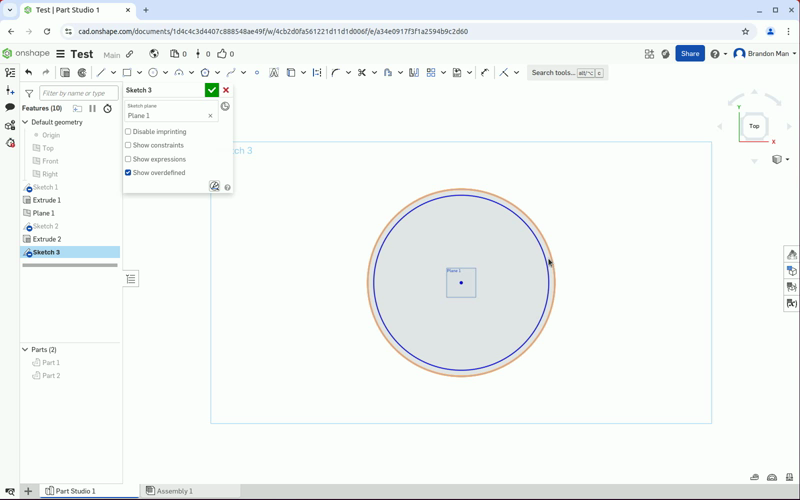
click(548, 258)
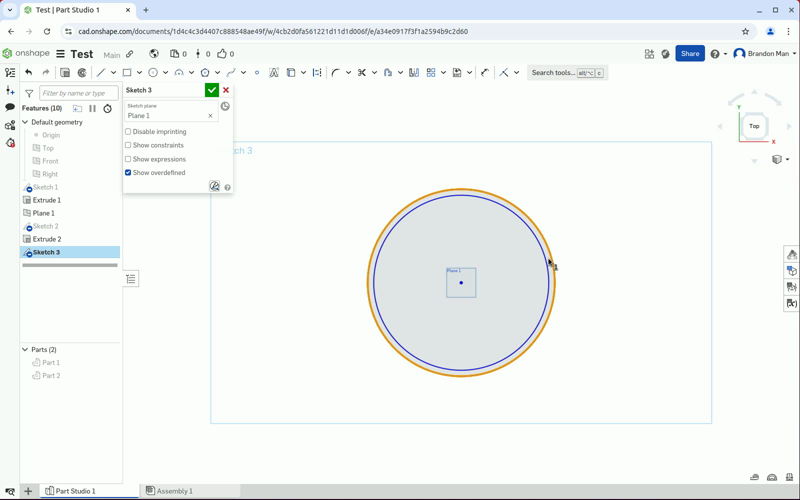
mouse_move(73, 352)
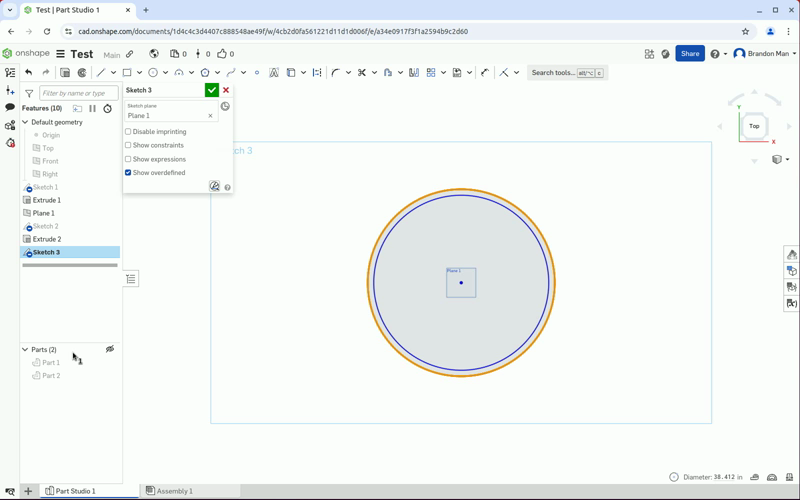
key(shift+y)
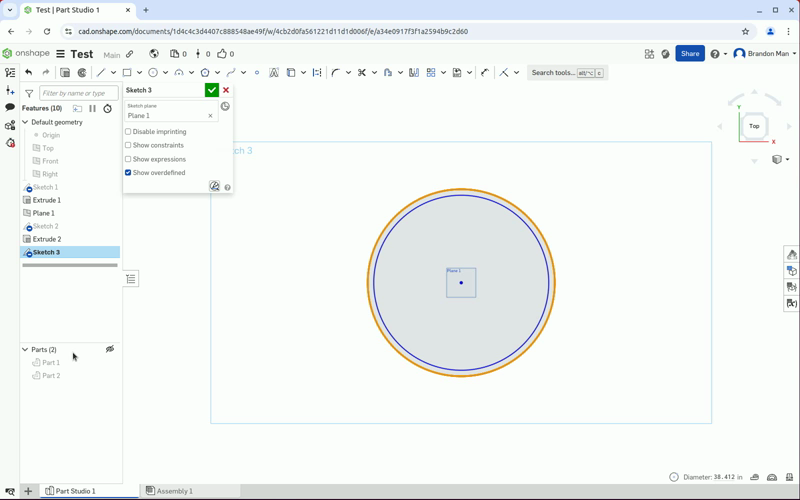
key(shift+e)
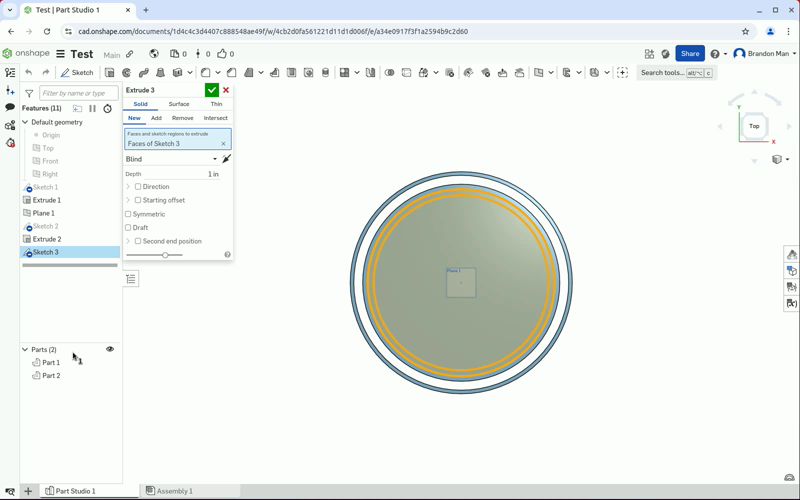
mouse_move(143, 106)
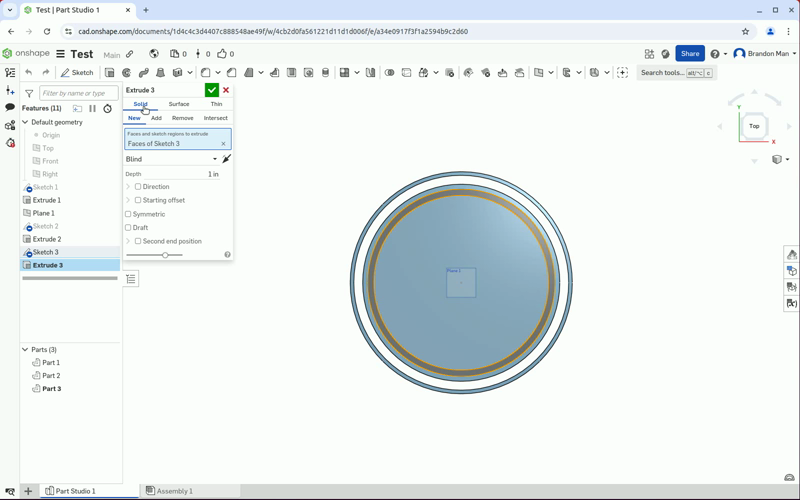
click(143, 106)
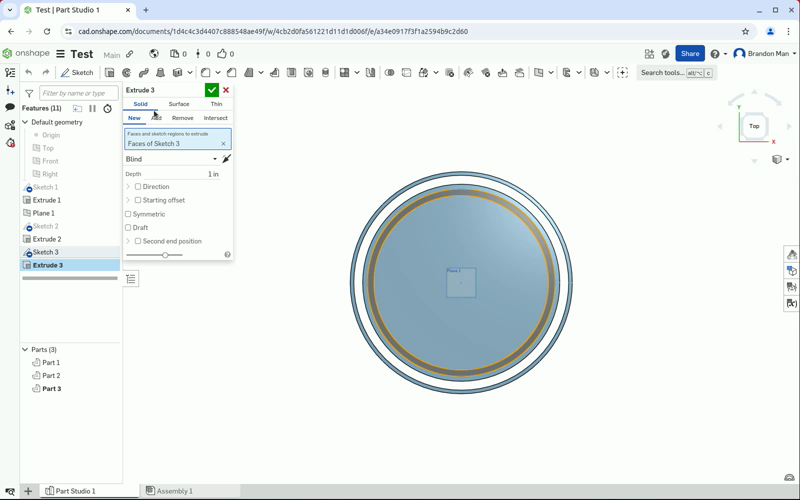
mouse_move(186, 120)
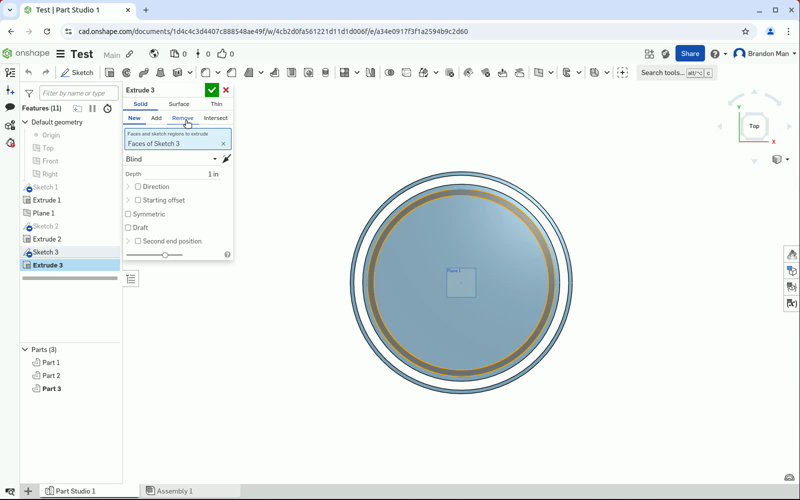
click(186, 120)
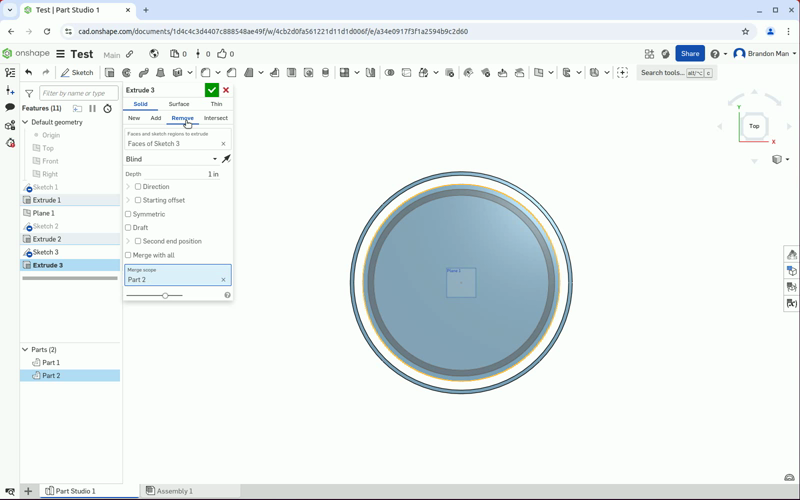
key(tab, 4)
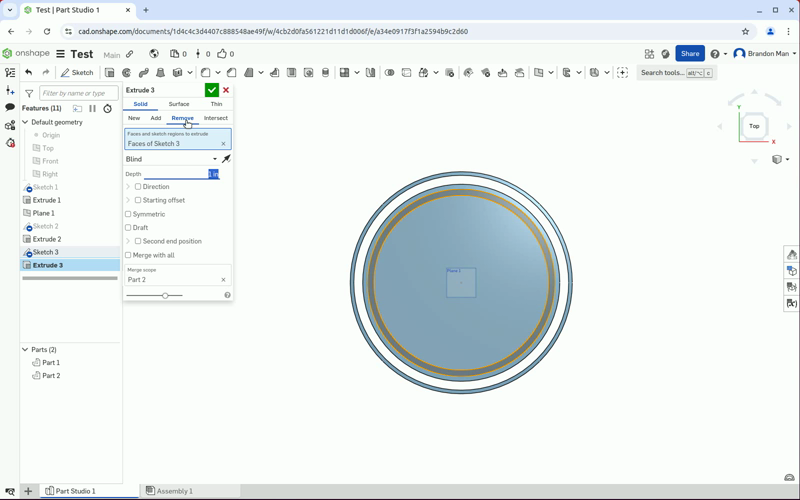
text(15.405)
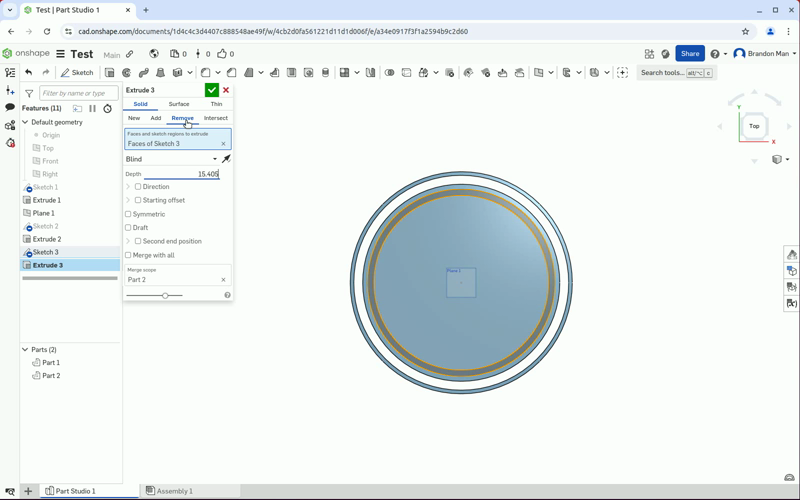
key(tab, 6)
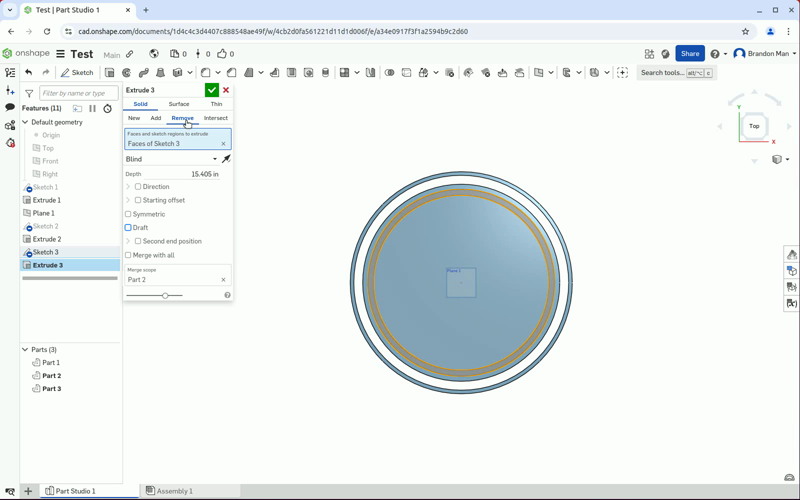
key(space)
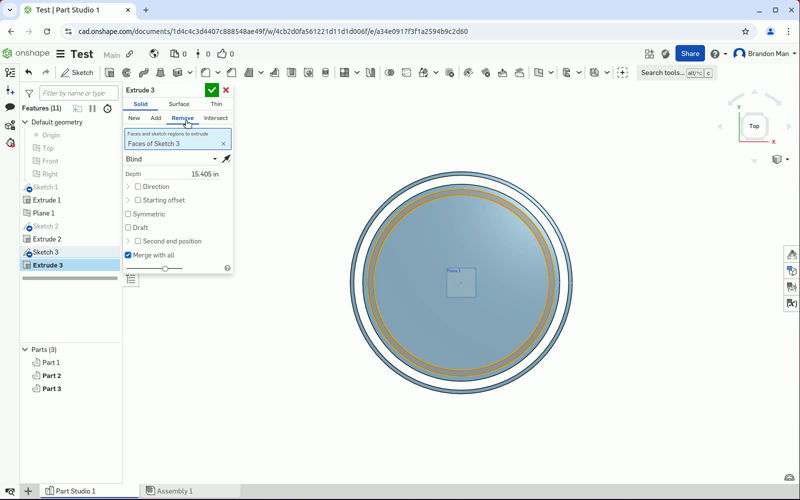
key(enter)
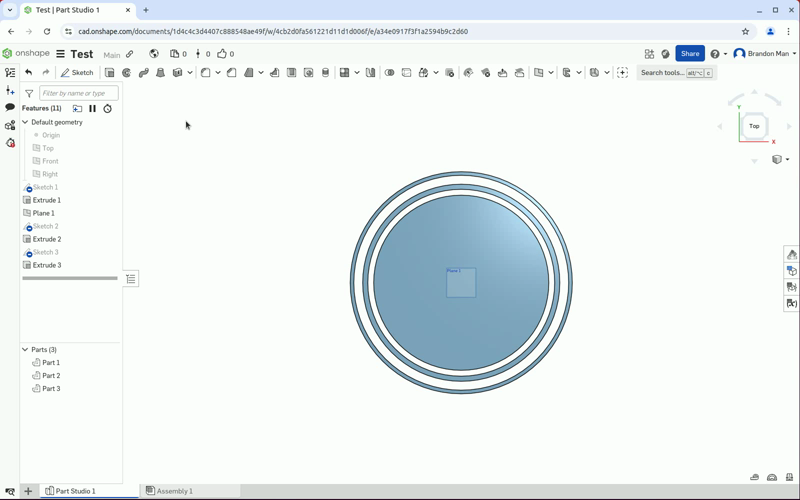
key(shift+h)
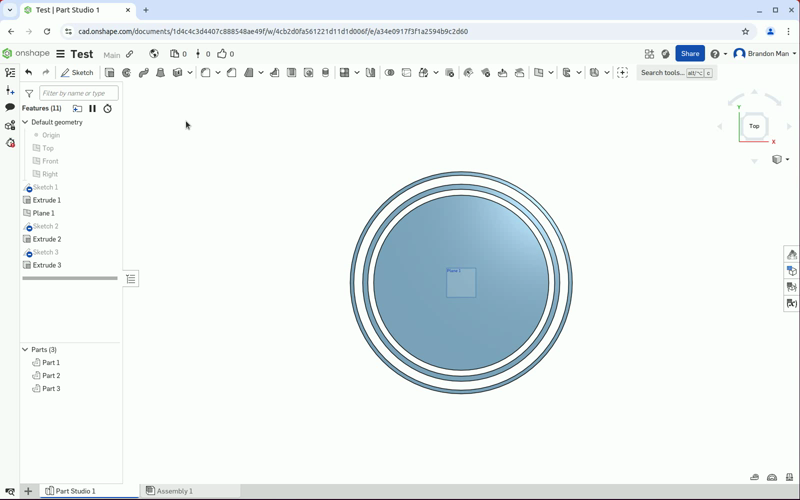
key(shift+h)
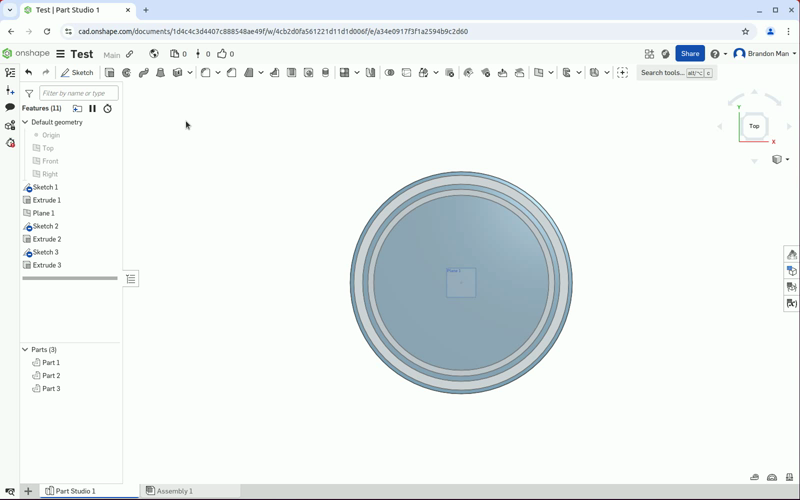
key(shift+7)
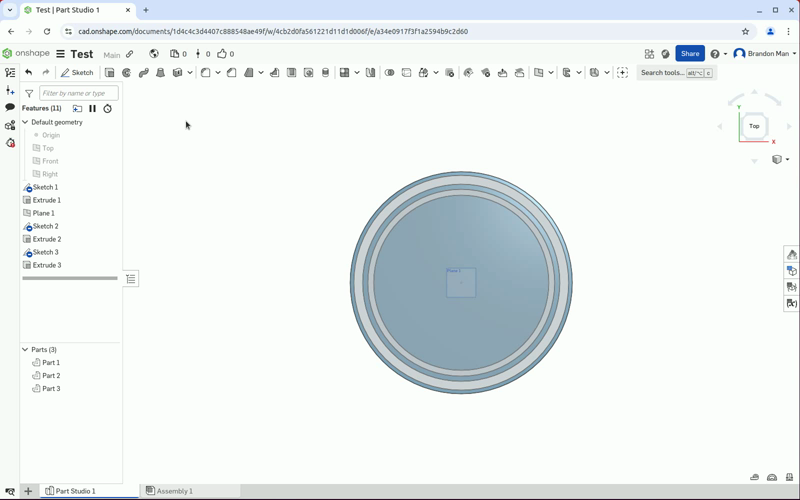
key(up, 3)
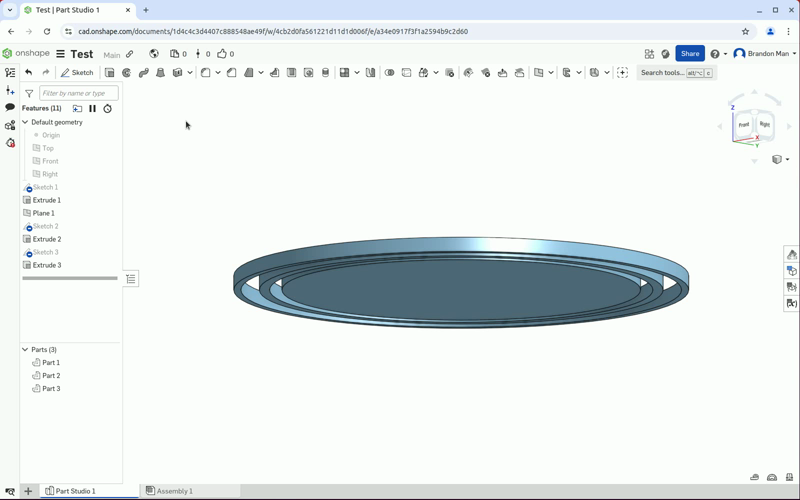
key(left, 3)
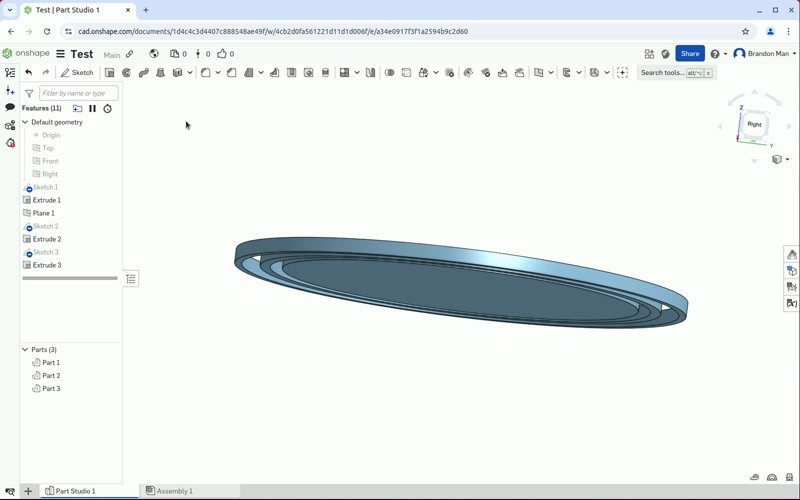
key(right, 3)
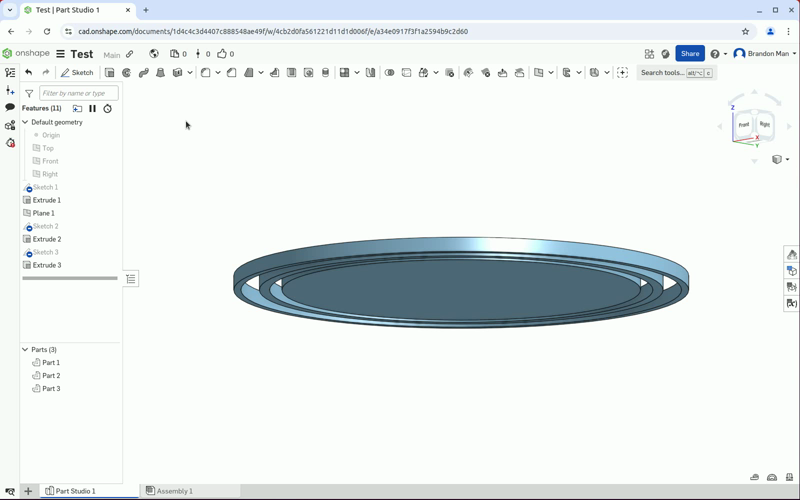
key(down, 3)
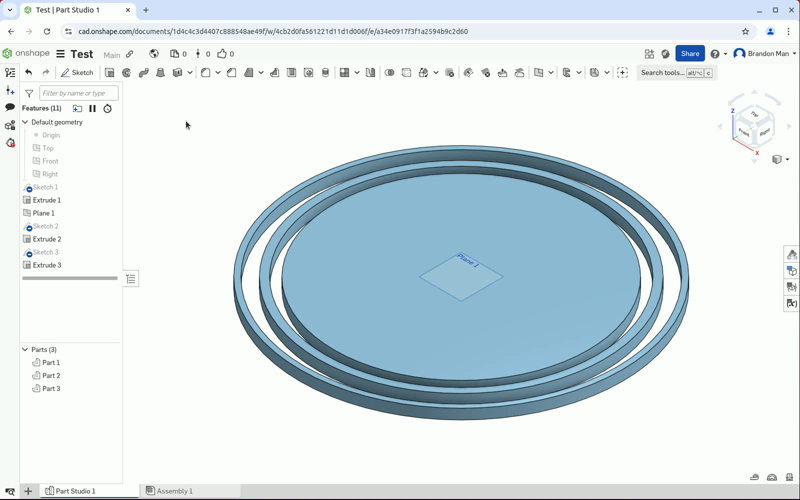
mouse_move(73, 189)
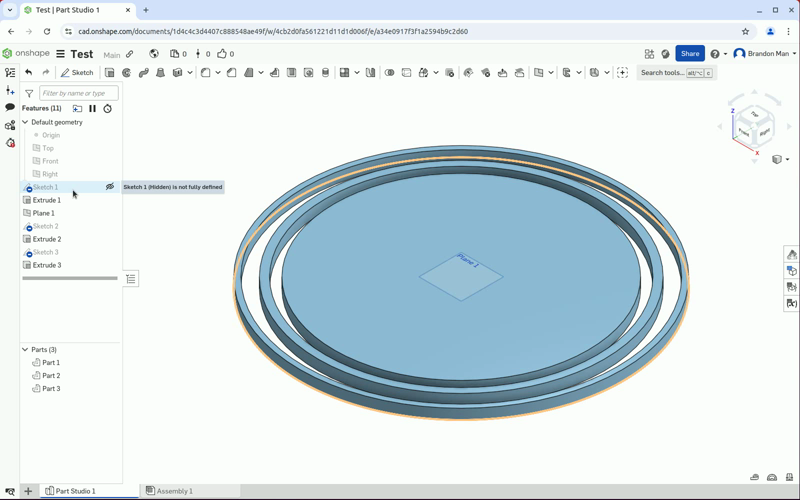
click(73, 189)